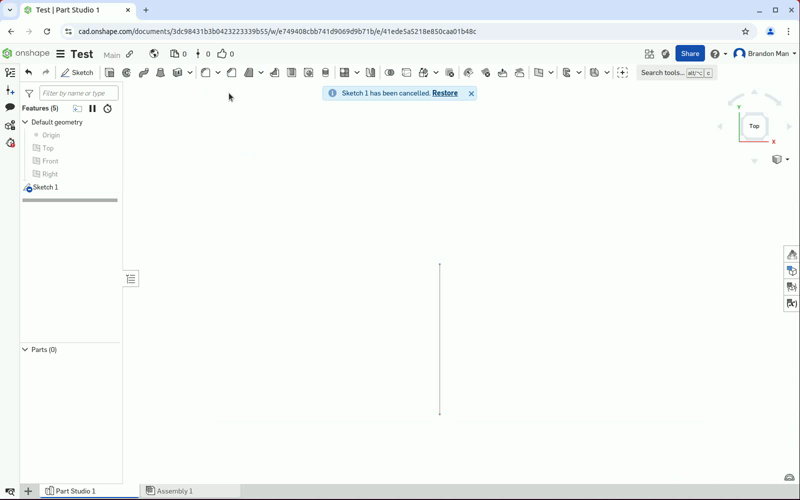
key(shift+h)
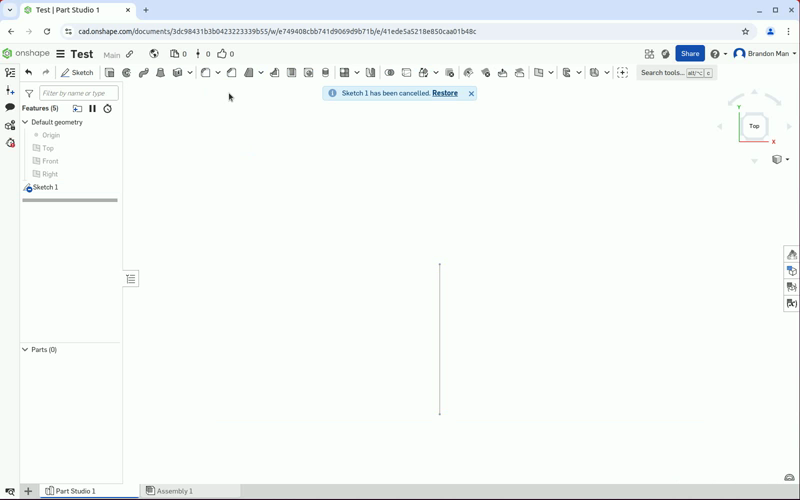
key(shift+s)
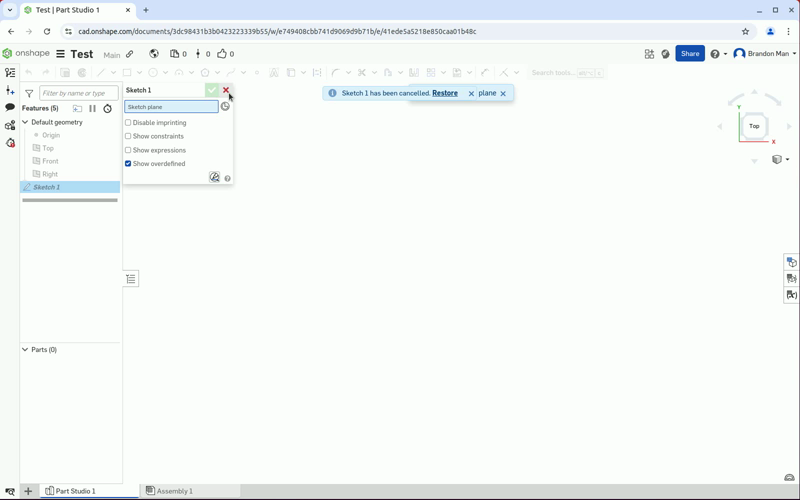
mouse_move(73, 150)
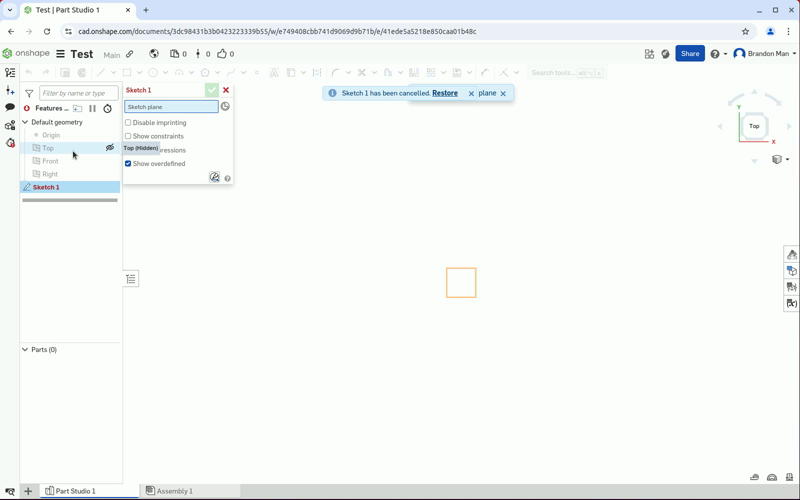
click(73, 150)
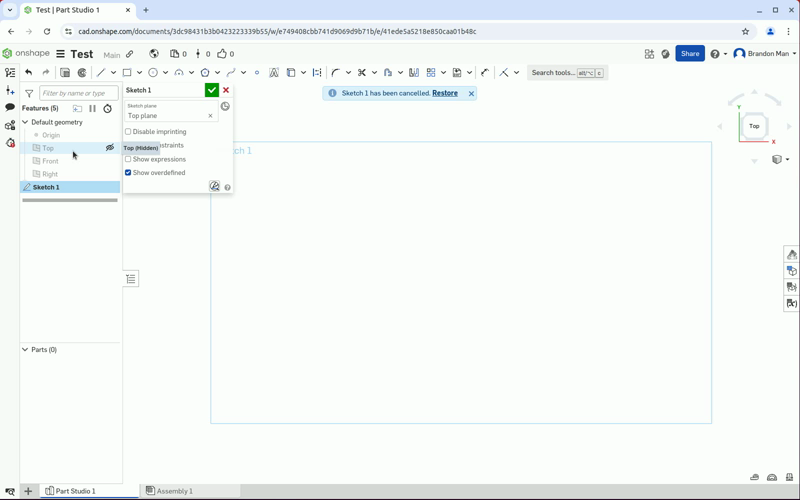
mouse_move(73, 352)
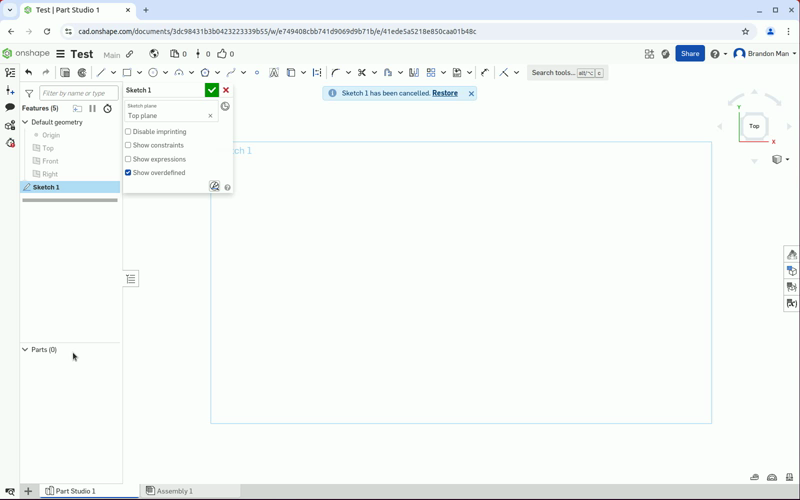
key(y)
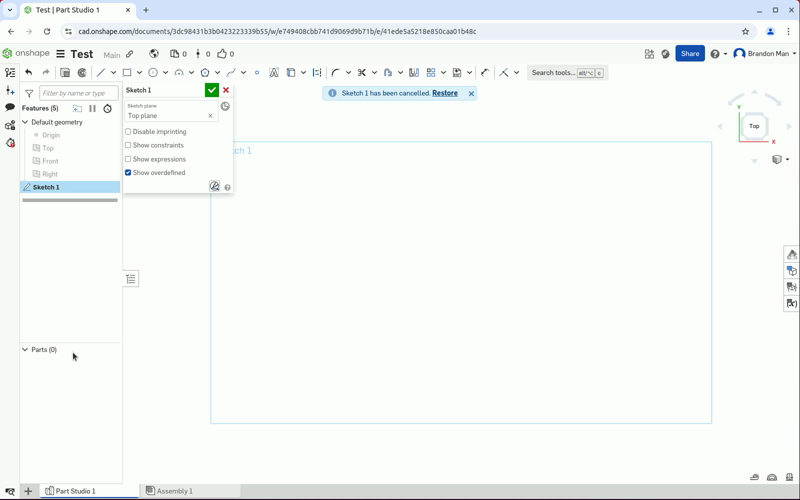
key(l)
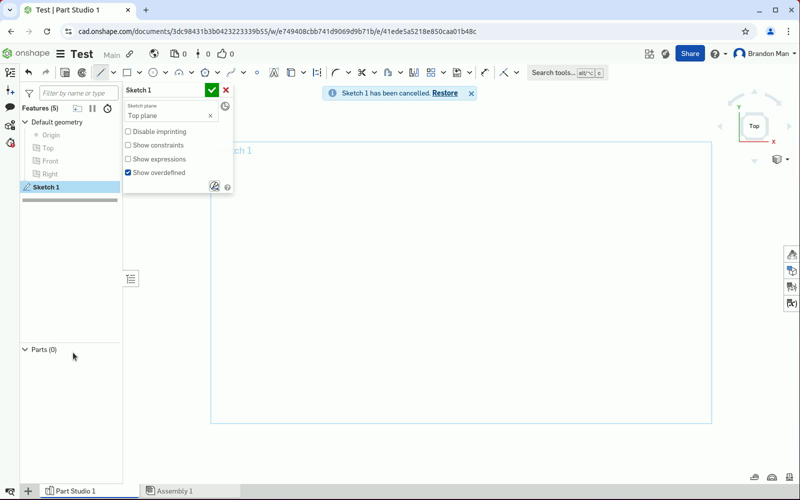
key_down(shift)
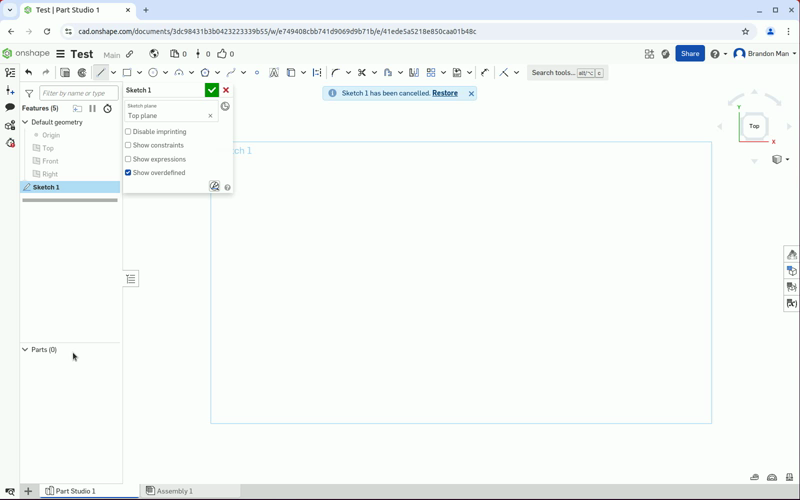
mouse_move(349, 262)
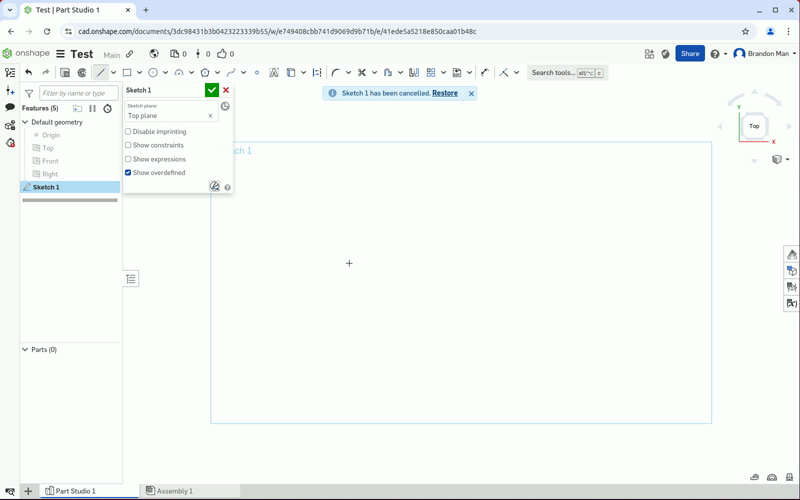
click(349, 262)
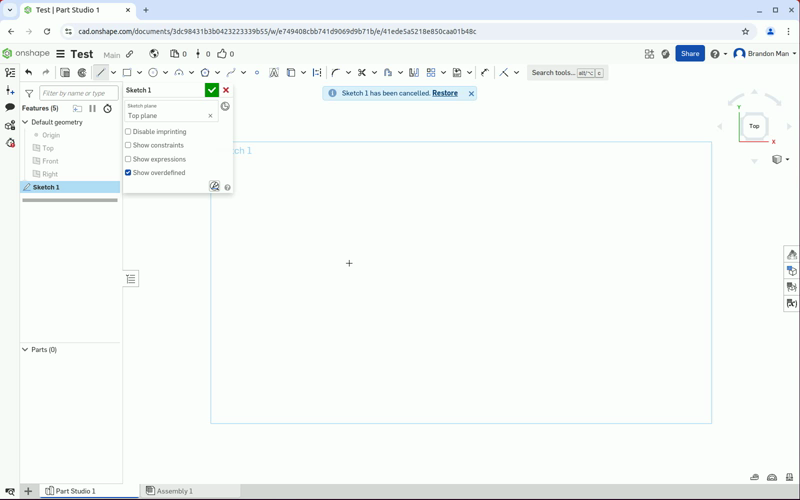
key_up(shift)
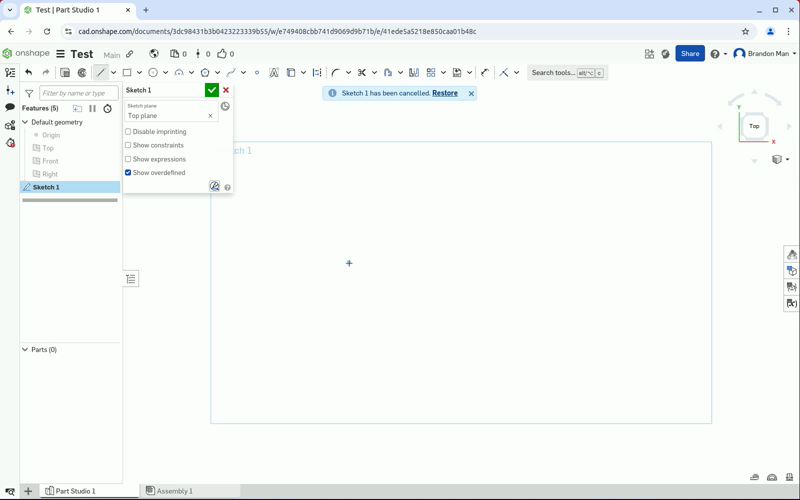
key_down(shift)
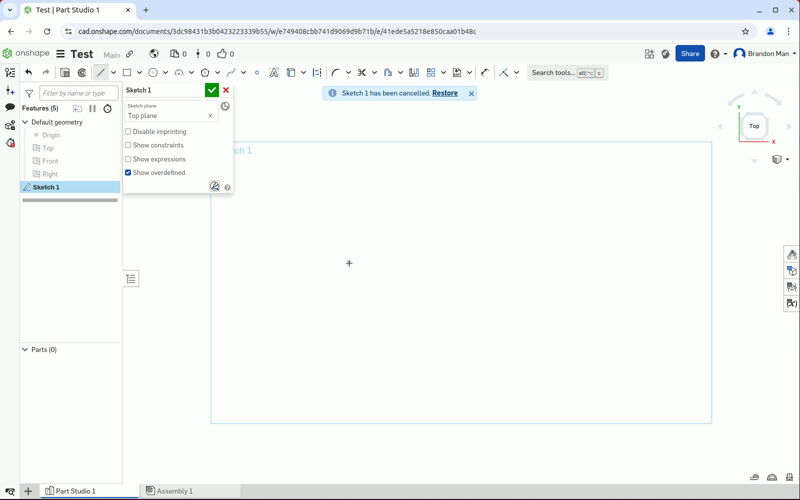
mouse_move(460, 281)
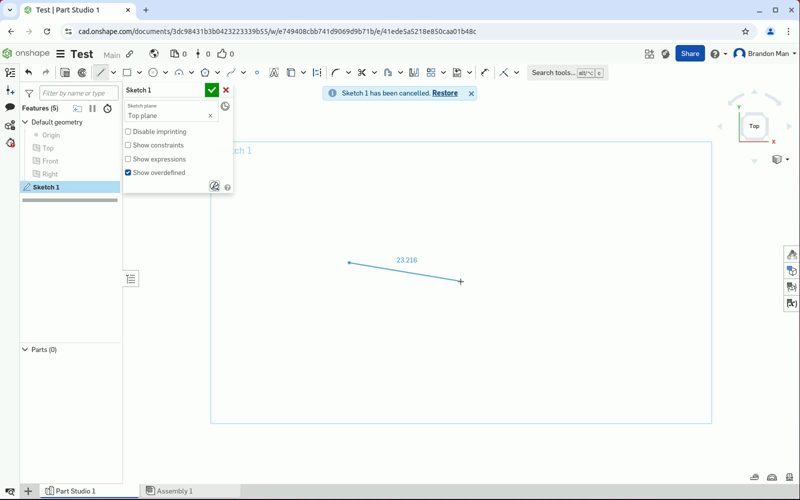
click(460, 281)
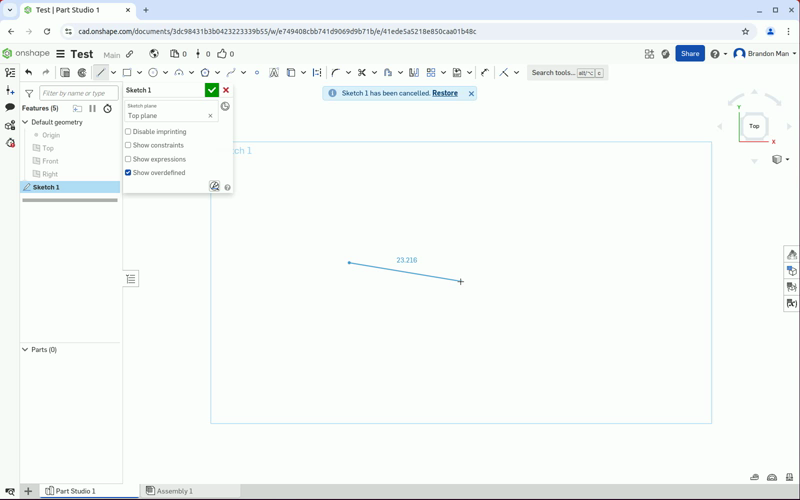
key_up(shift)
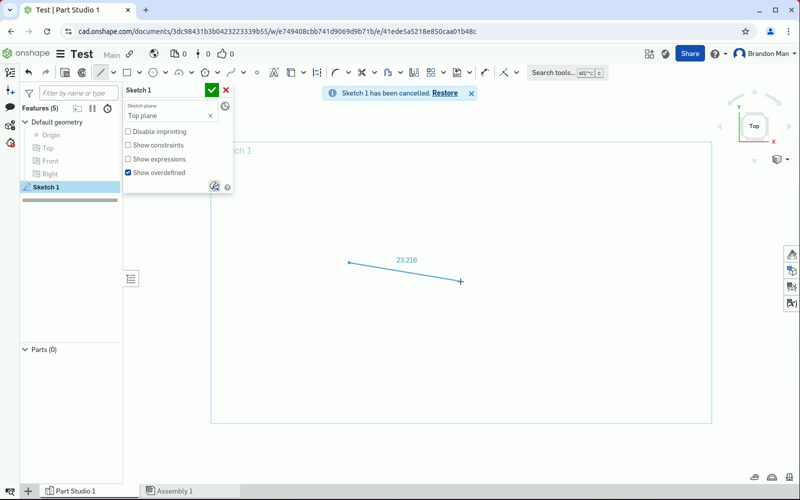
key_down(shift)
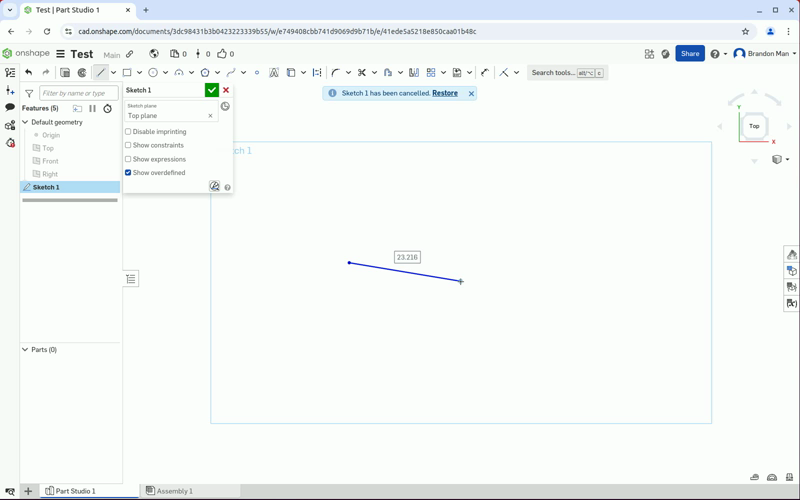
mouse_move(569, 262)
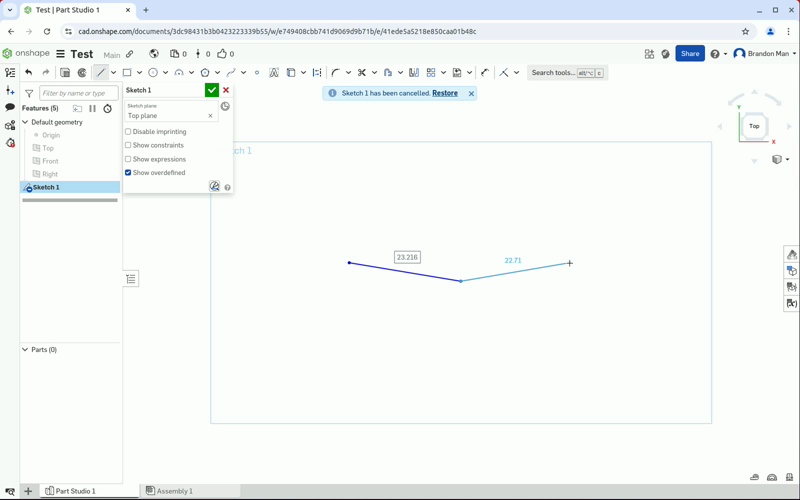
click(569, 262)
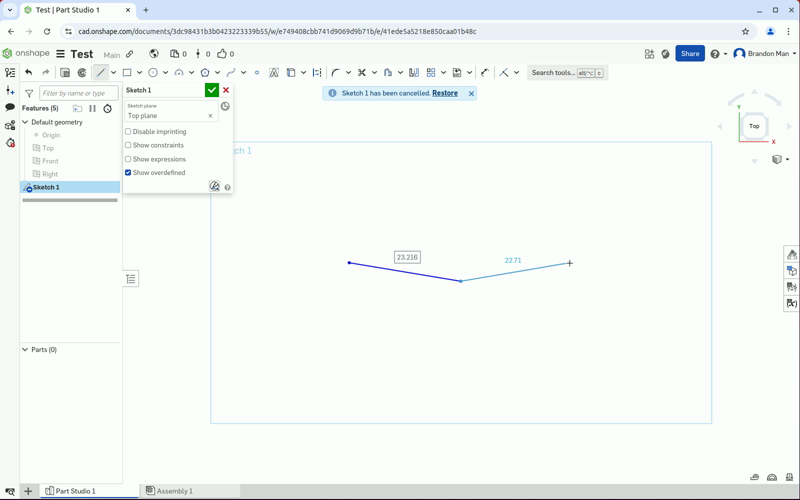
key_up(shift)
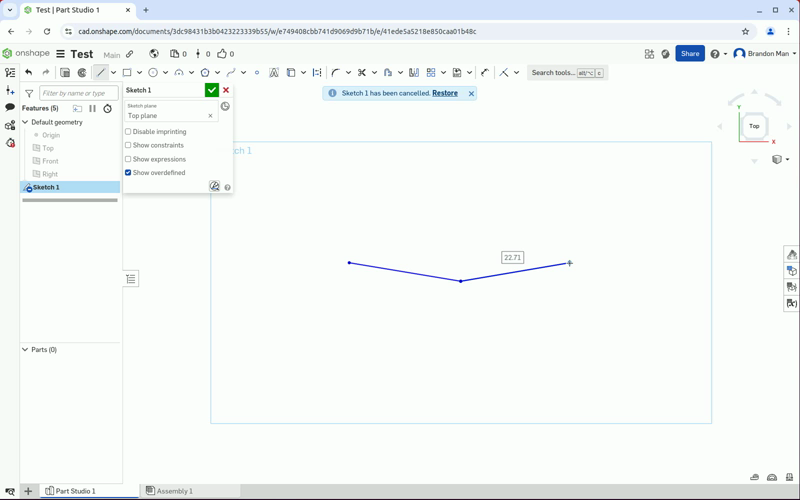
key_down(shift)
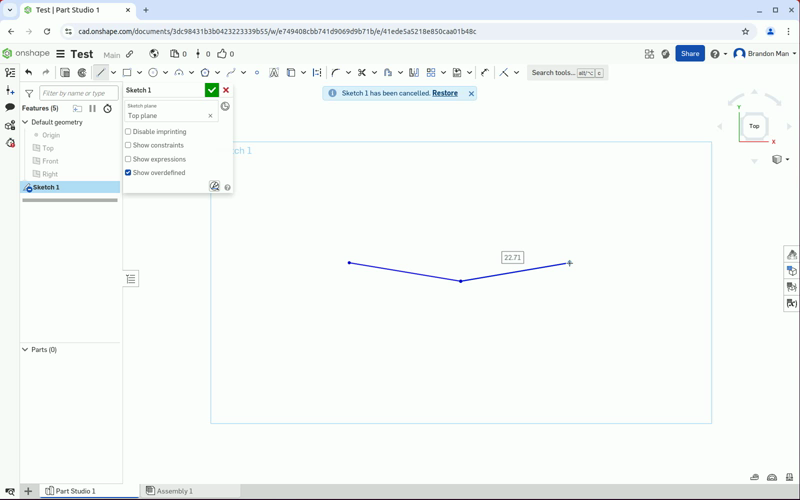
mouse_move(349, 262)
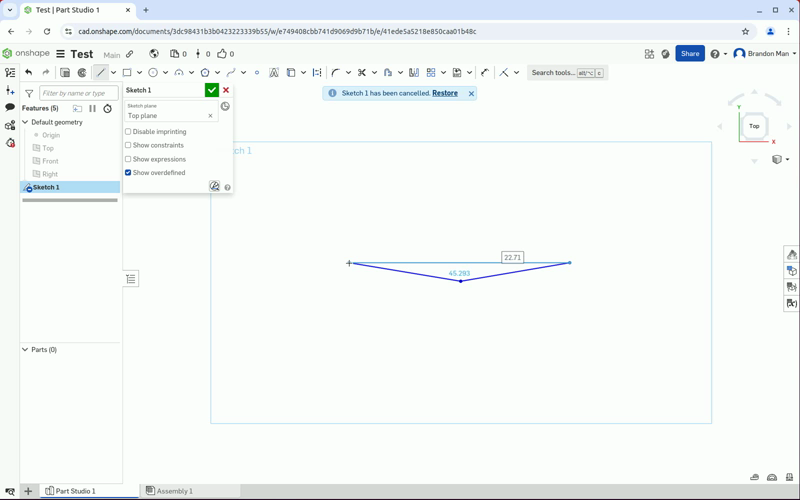
key_up(shift)
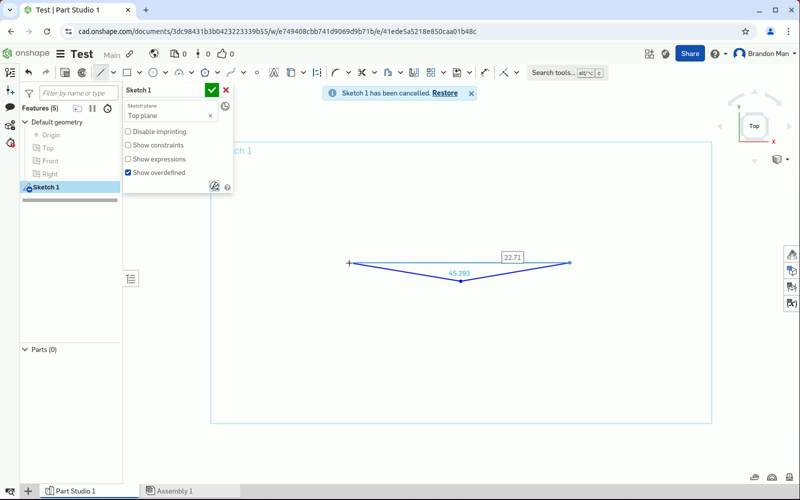
click(349, 262)
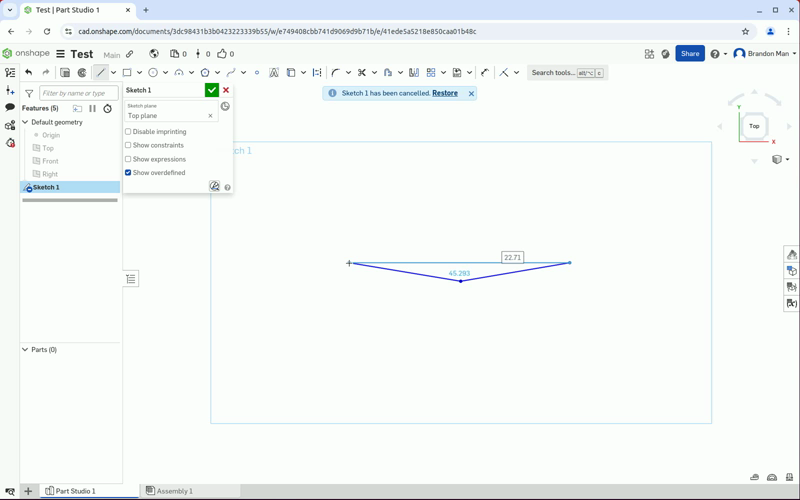
key(esc)
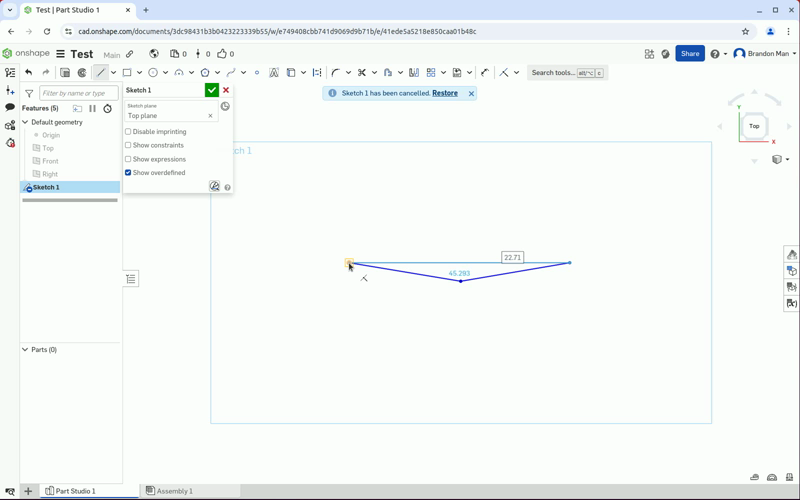
mouse_move(398, 266)
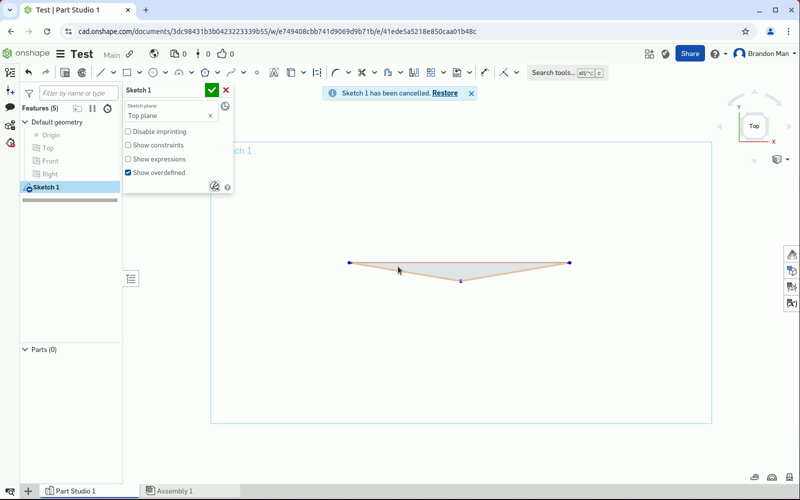
click(398, 266)
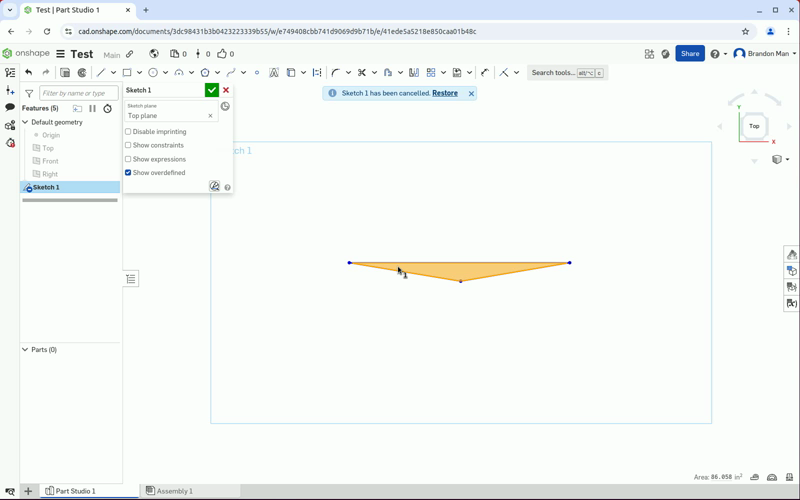
mouse_move(73, 352)
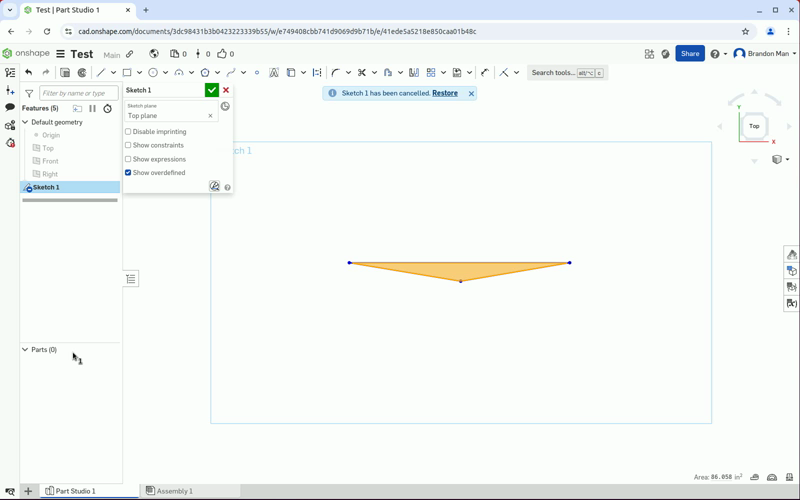
key(shift+y)
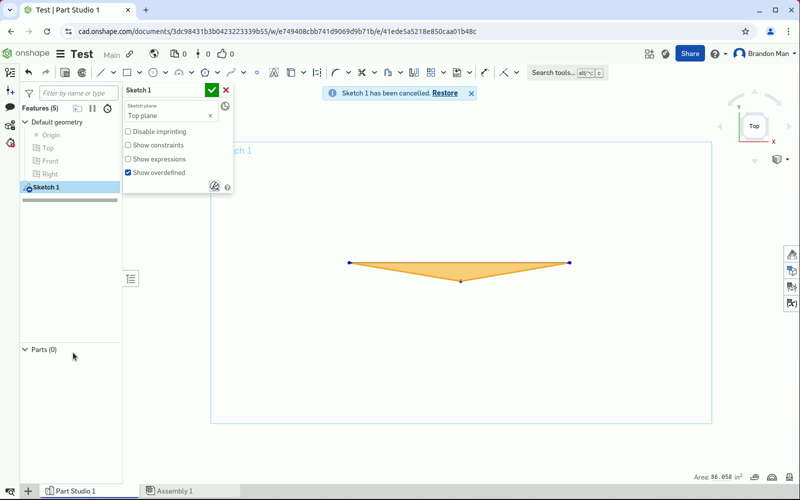
key(shift+e)
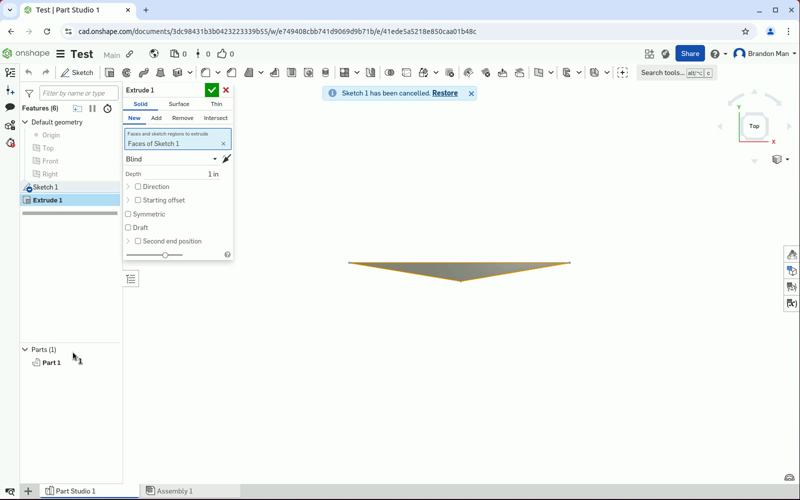
mouse_move(143, 106)
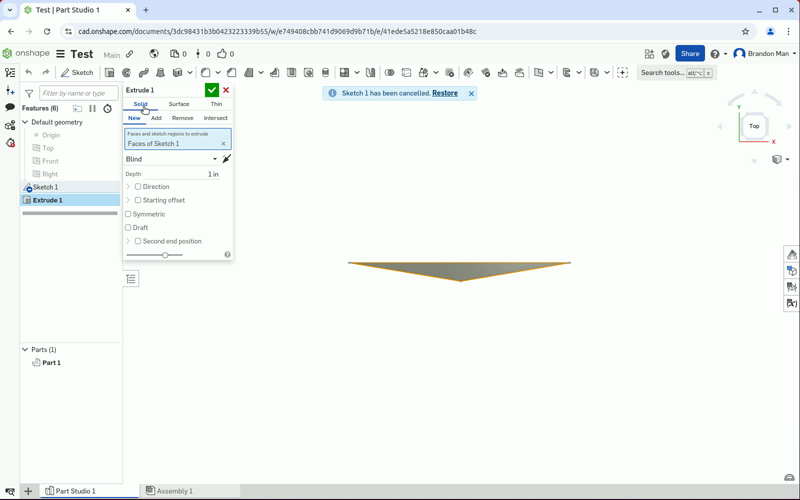
click(143, 106)
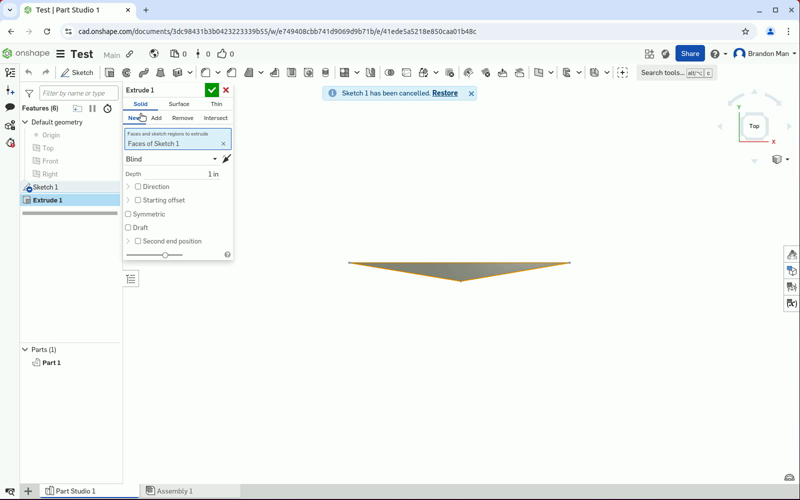
mouse_move(137, 120)
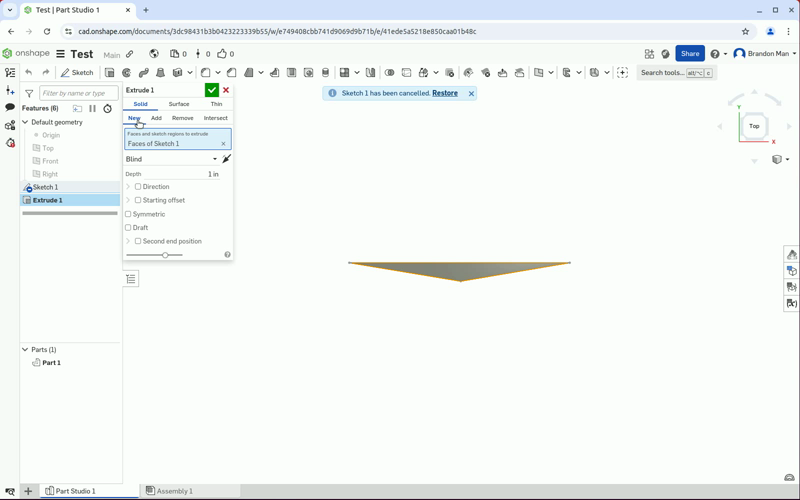
click(137, 120)
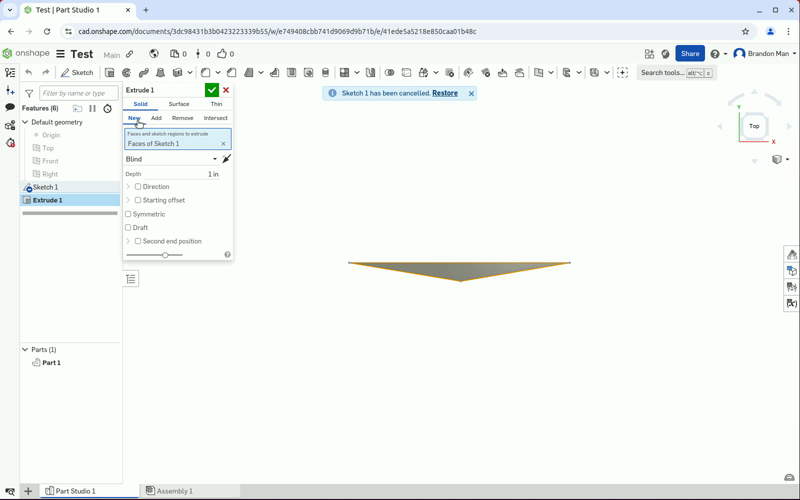
key(tab, 4)
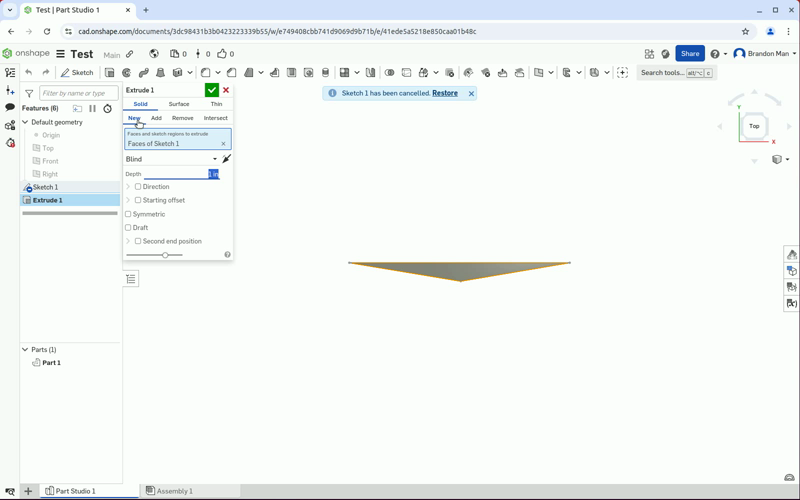
text(-23.108)
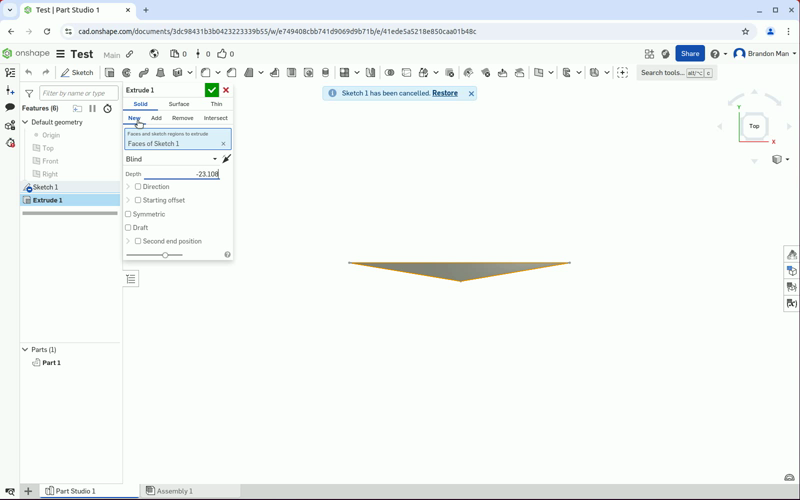
key(enter)
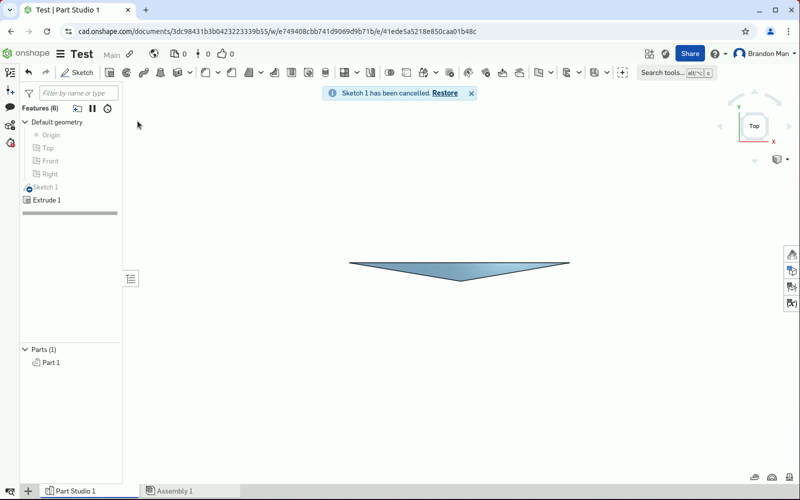
key(shift+h)
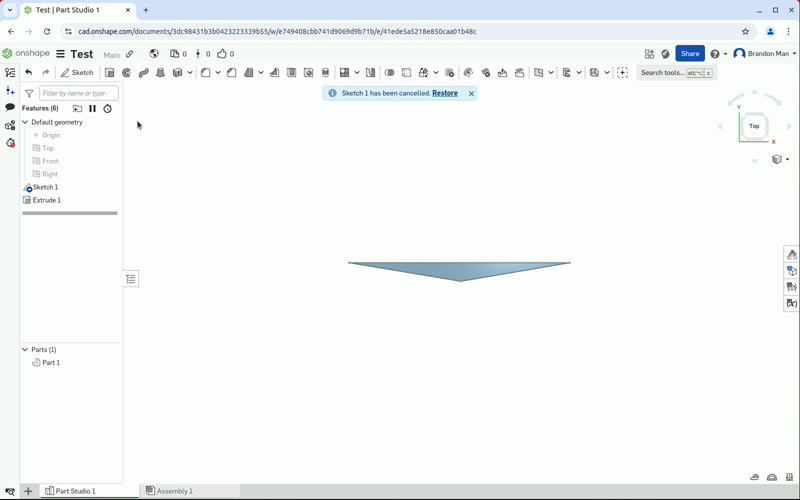
key(shift+h)
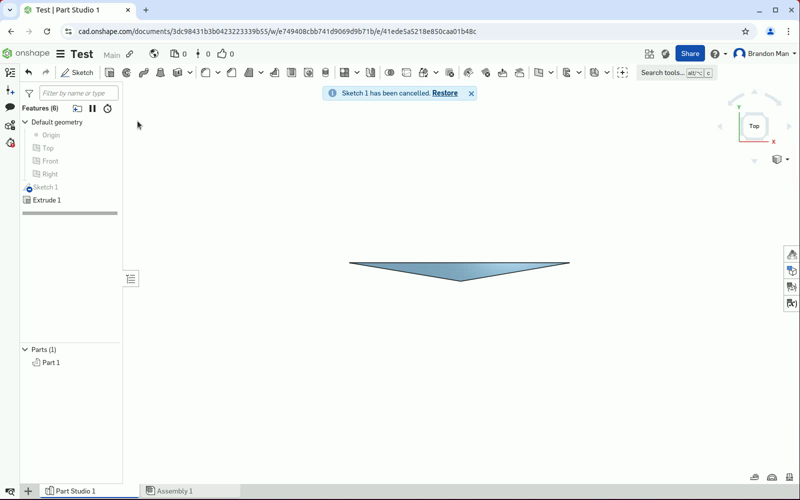
mouse_move(73, 189)
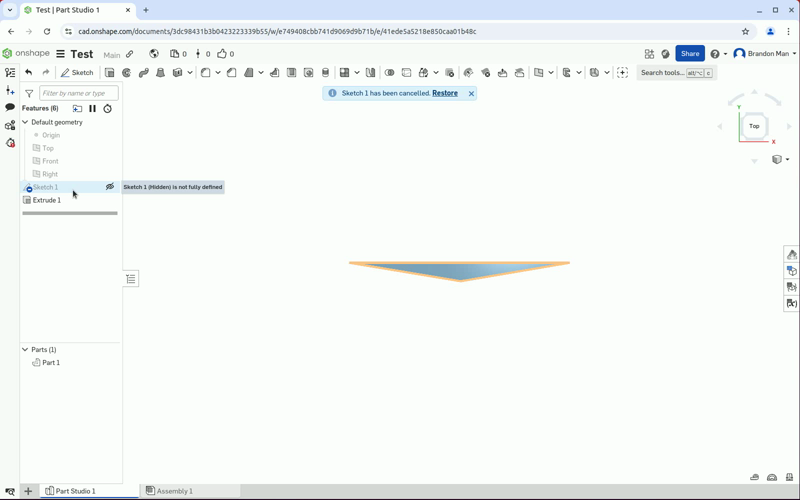
click(73, 189)
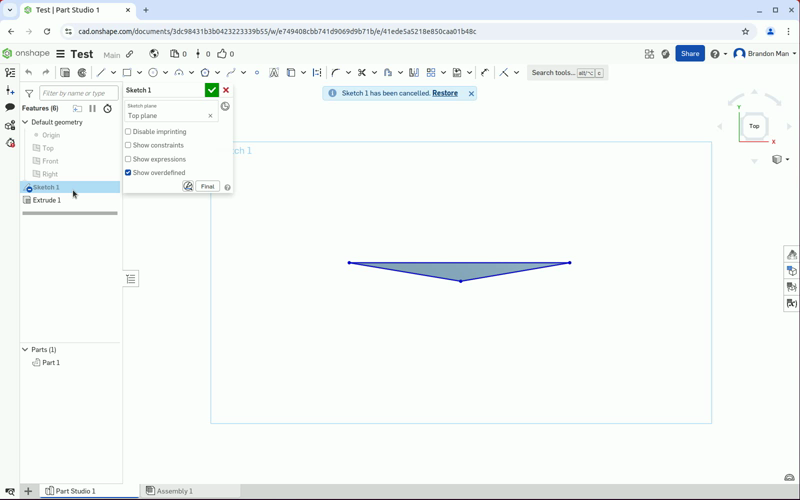
mouse_move(229, 92)
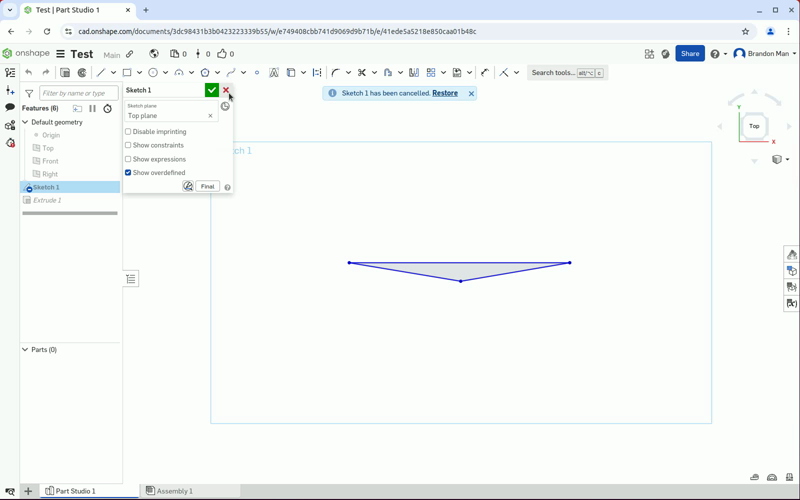
click(229, 92)
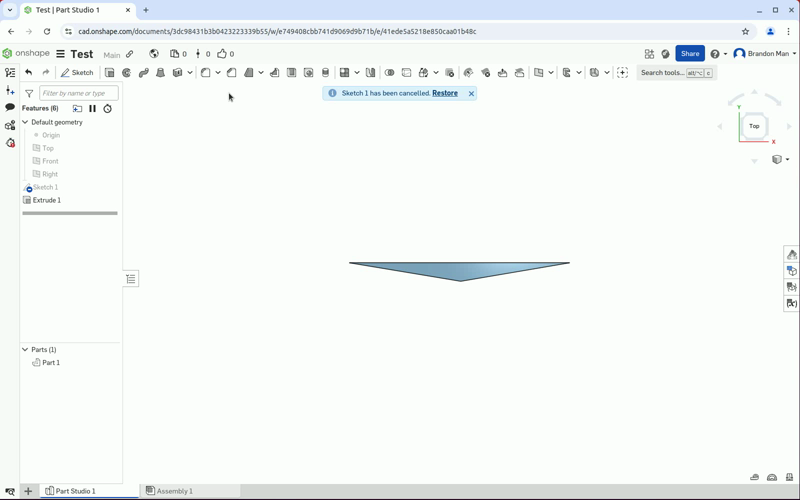
mouse_move(73, 352)
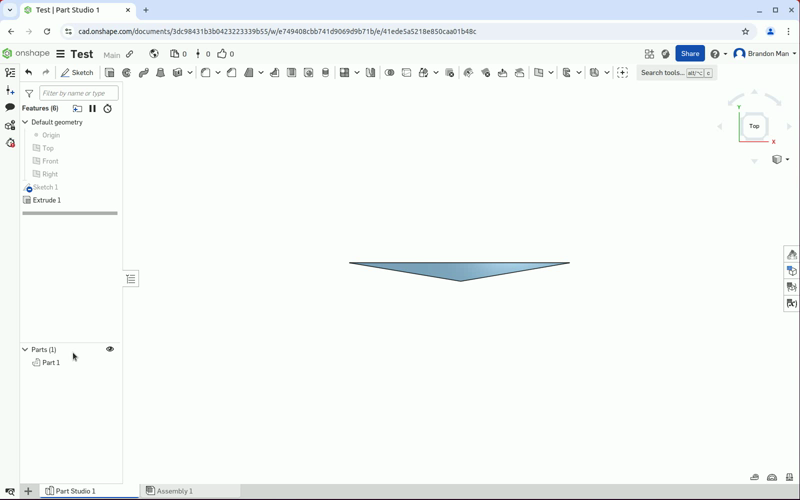
key(y)
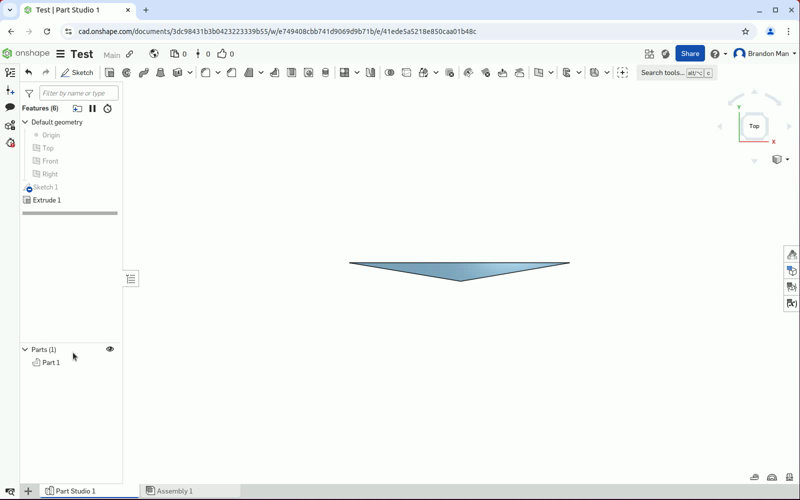
key(shift+p)
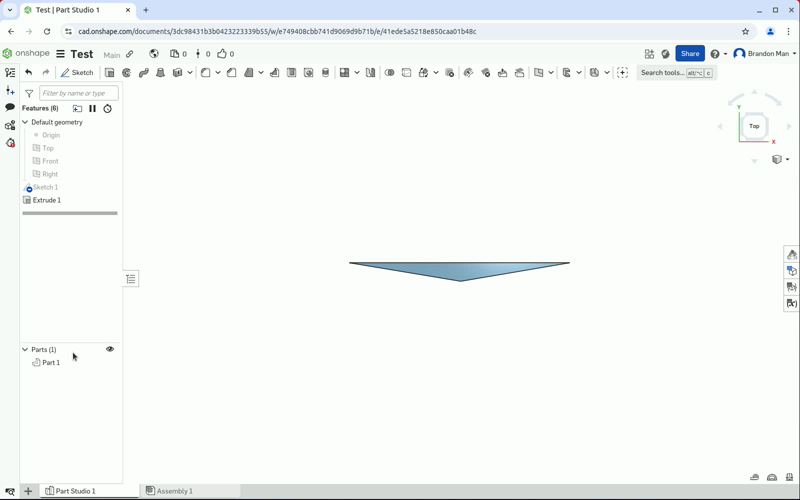
key(space)
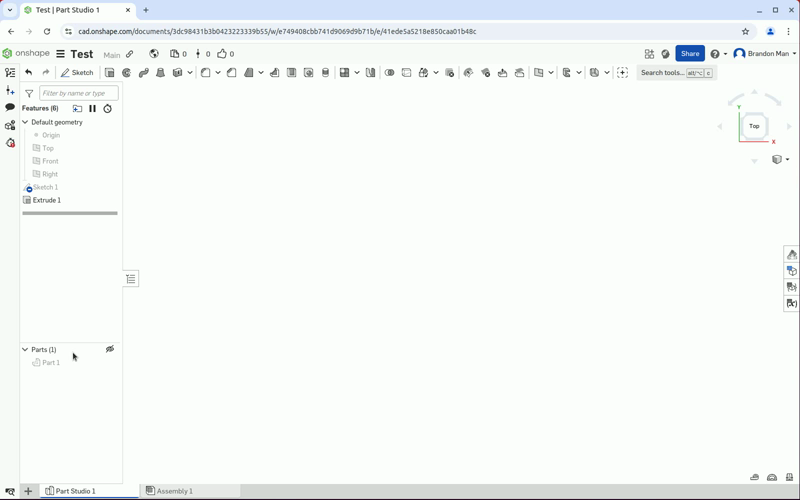
key_down(shift)
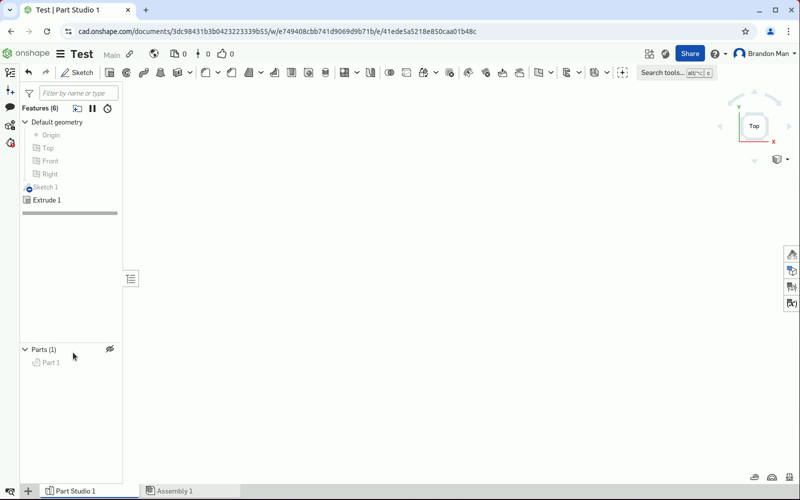
key(up)
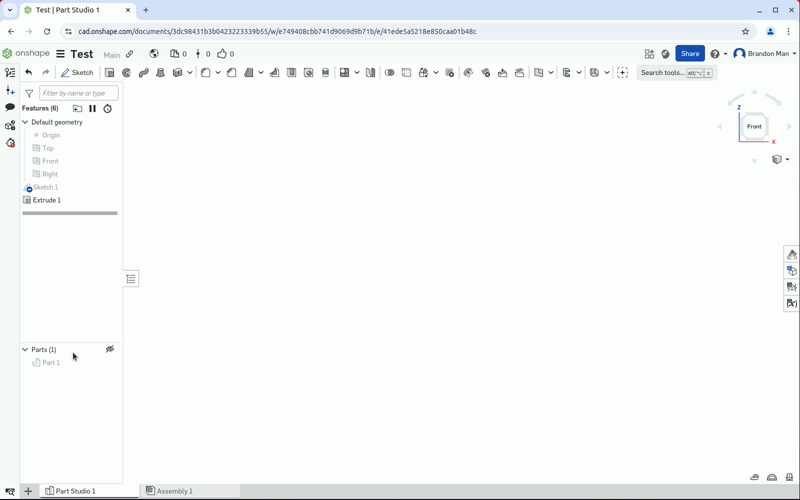
key_up(shift)
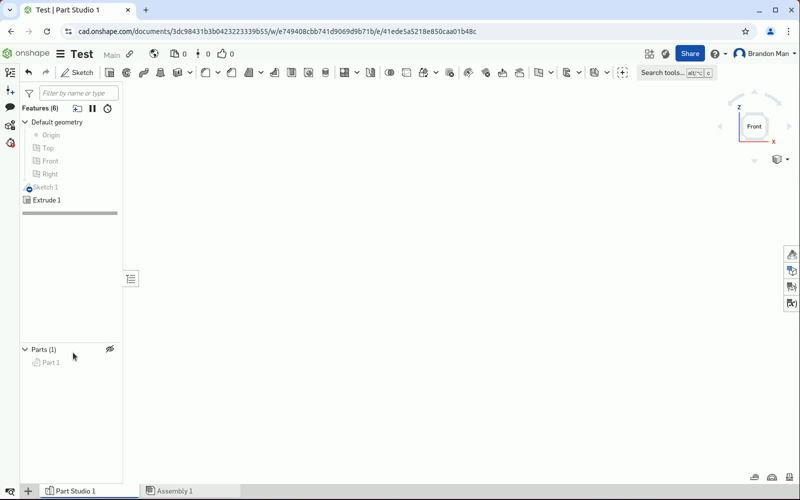
mouse_move(73, 352)
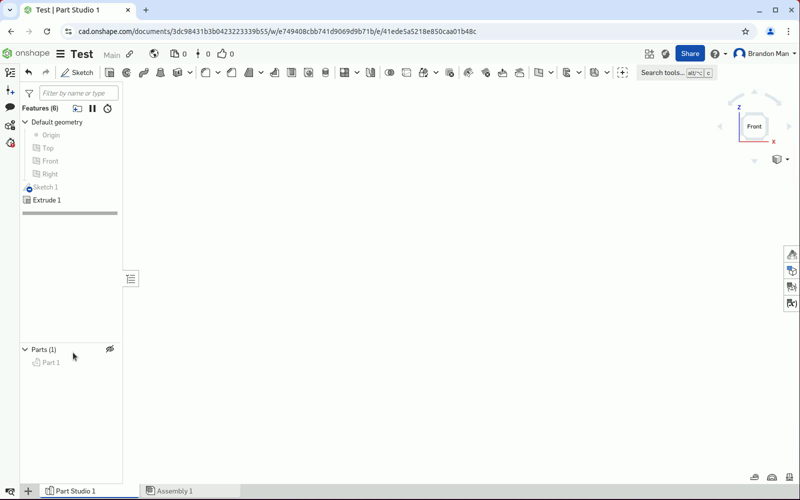
key(shift+y)
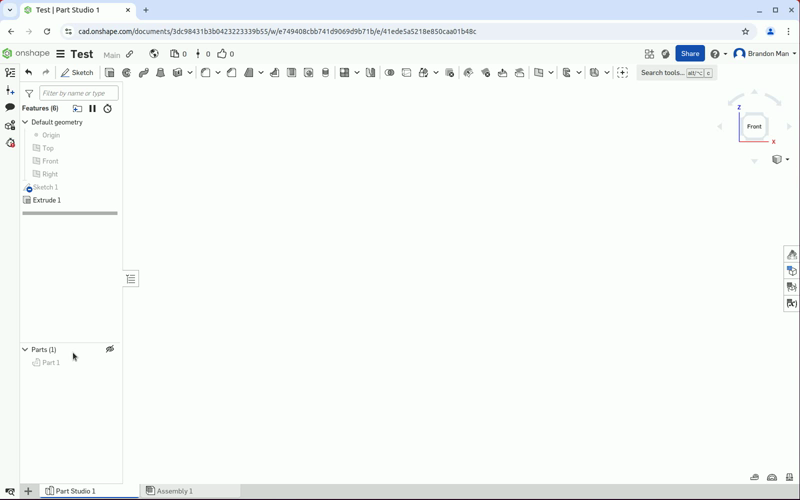
key(shift+s)
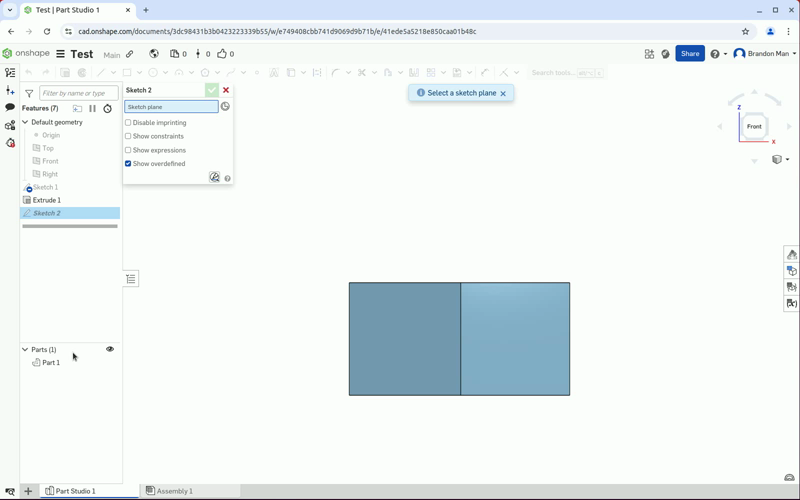
mouse_move(73, 163)
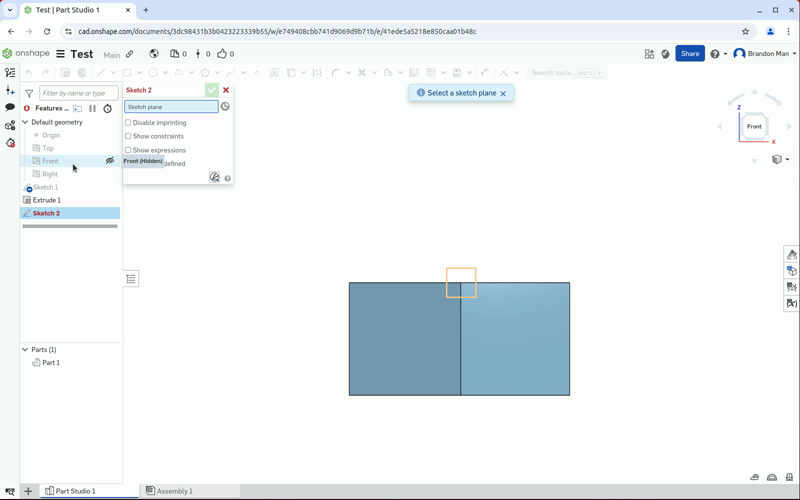
click(73, 163)
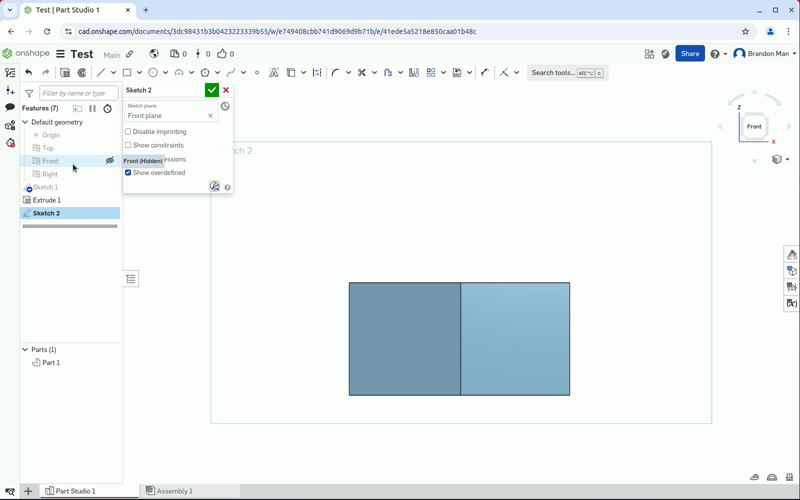
mouse_move(73, 352)
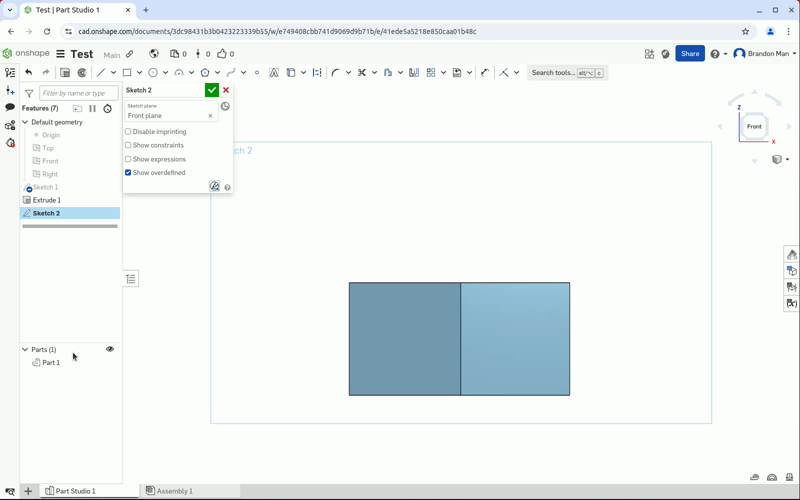
key(y)
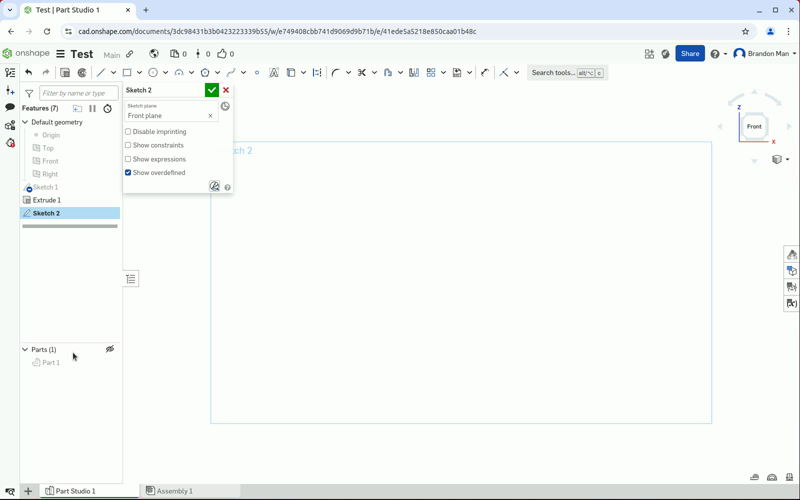
key(l)
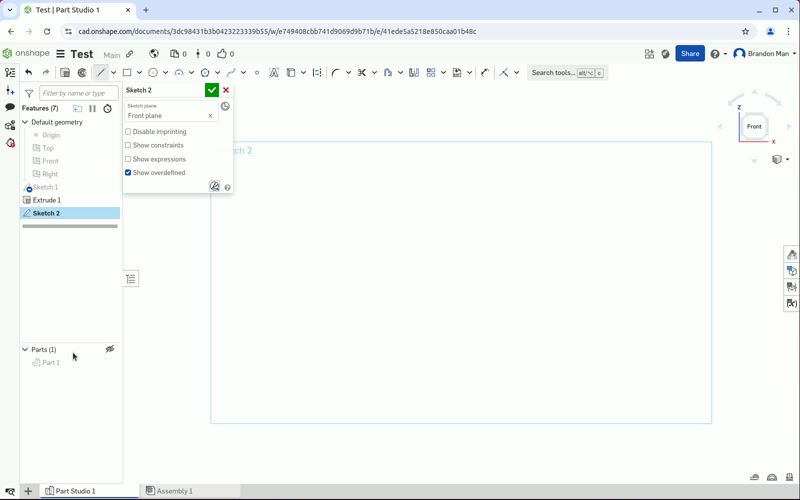
key_down(shift)
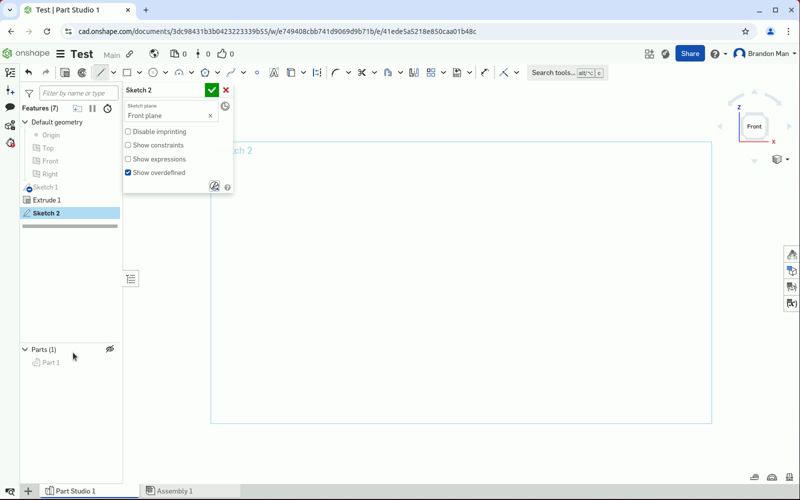
mouse_move(348, 294)
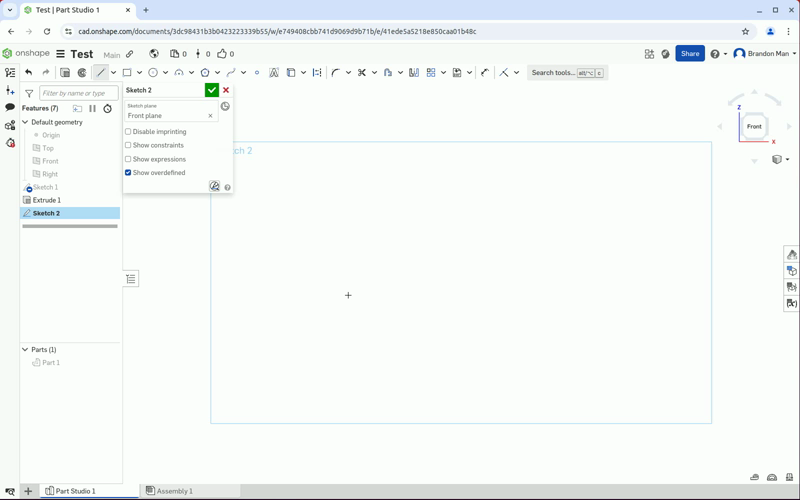
click(348, 294)
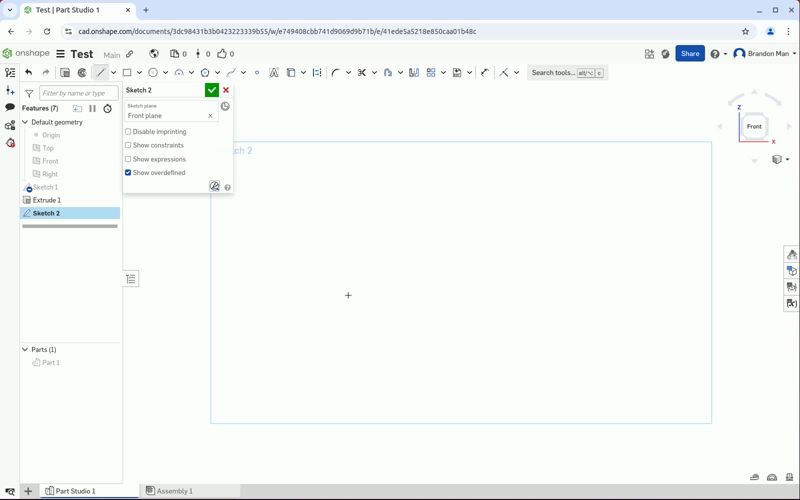
key_up(shift)
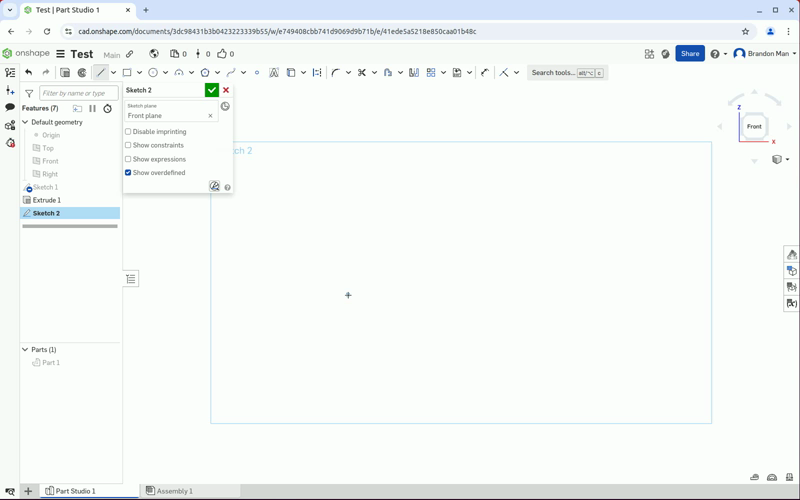
key_down(shift)
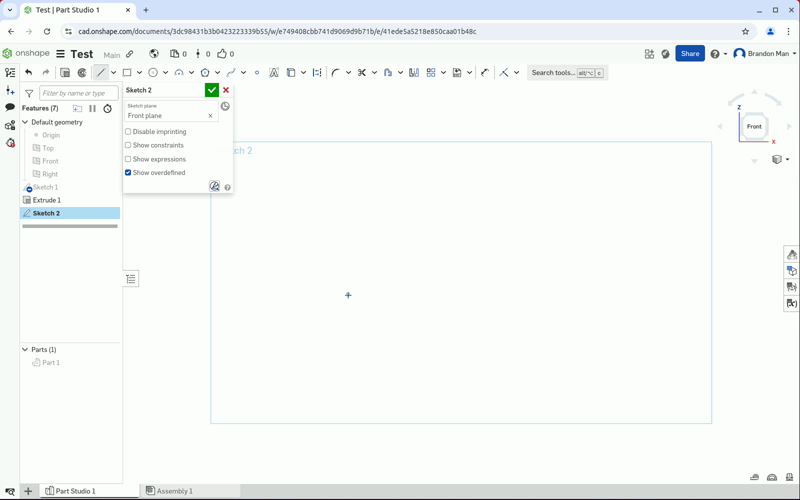
mouse_move(572, 294)
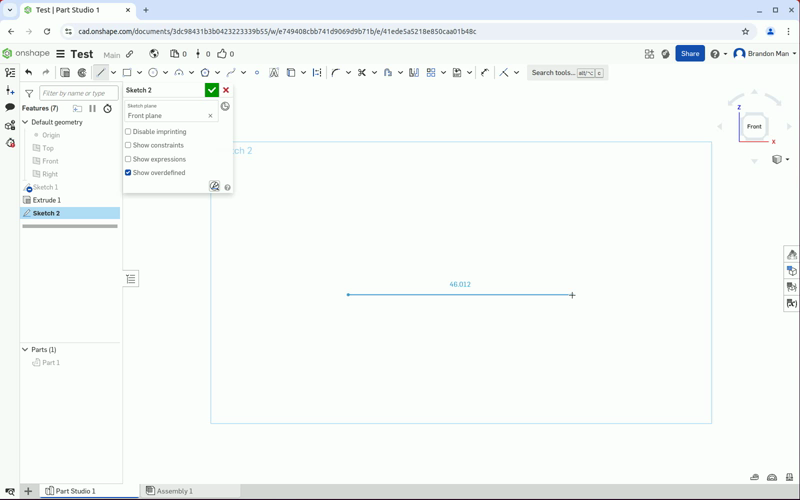
click(572, 294)
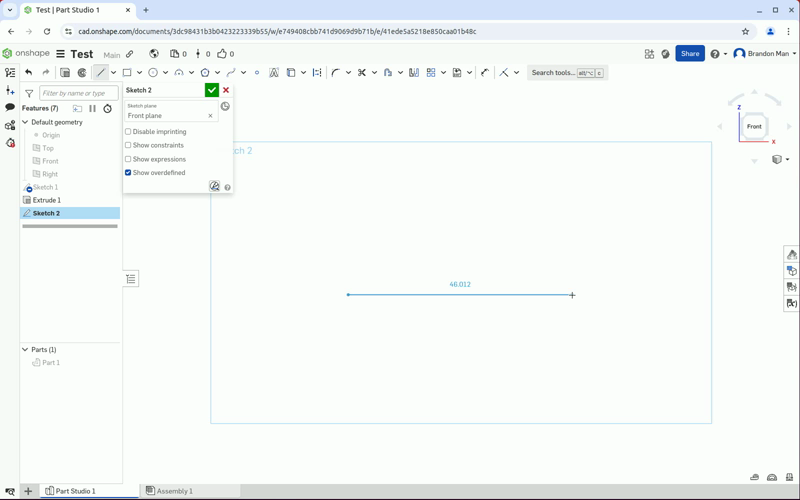
key_up(shift)
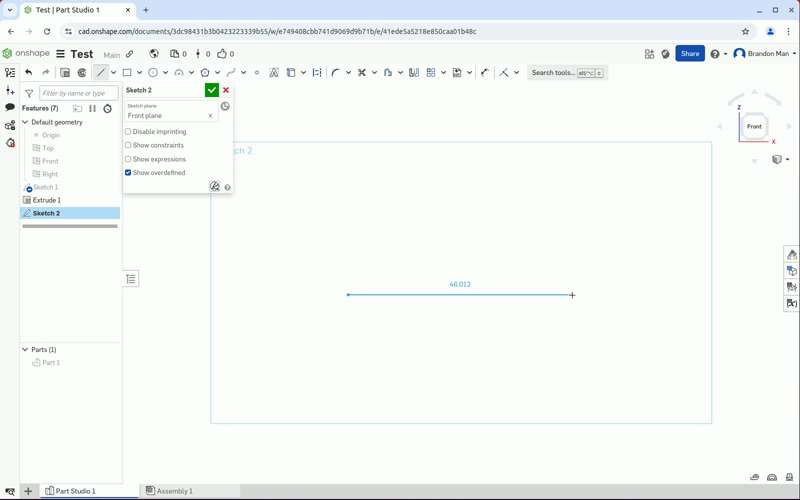
key_down(shift)
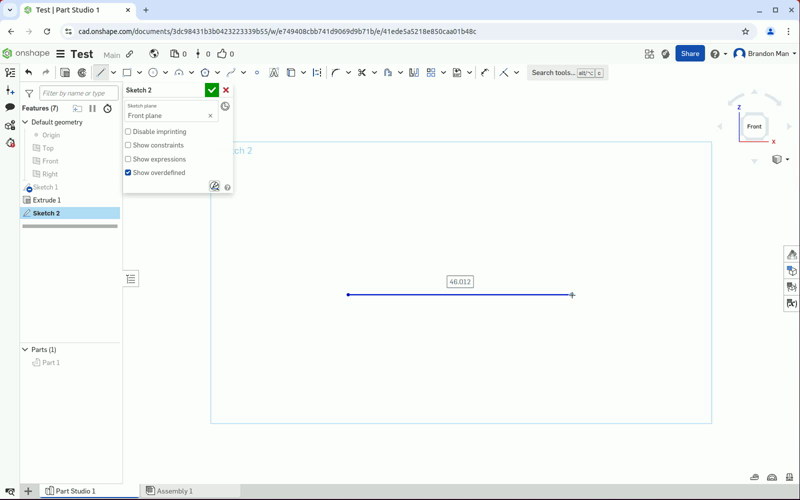
mouse_move(461, 282)
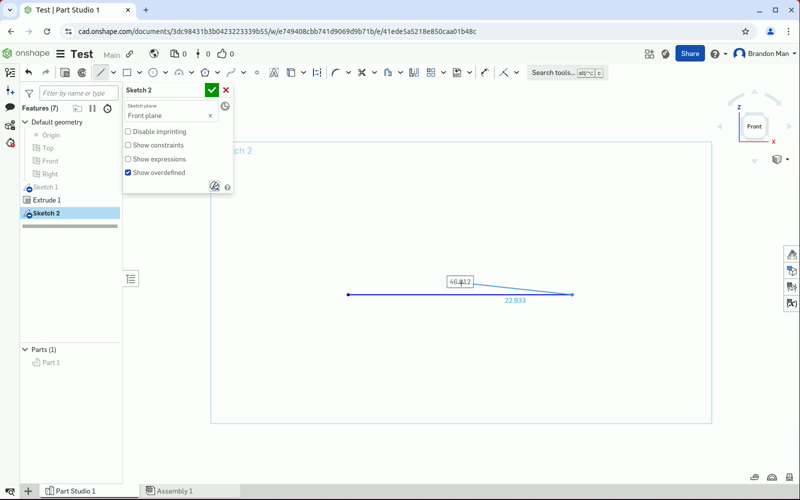
click(461, 282)
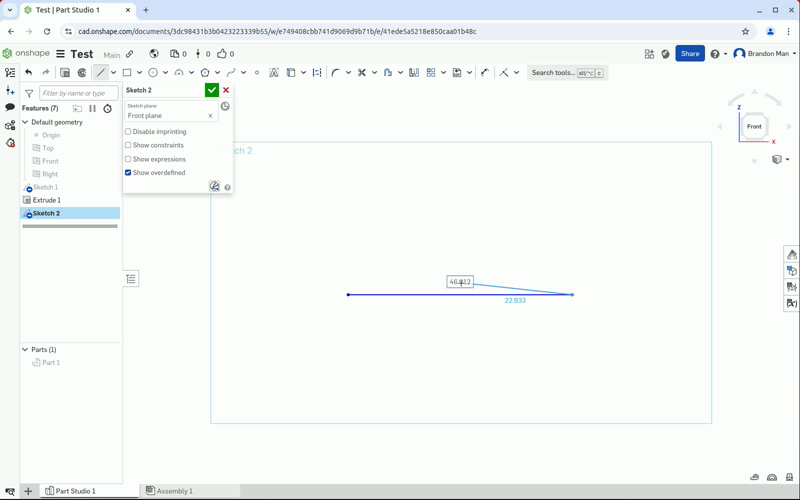
key_up(shift)
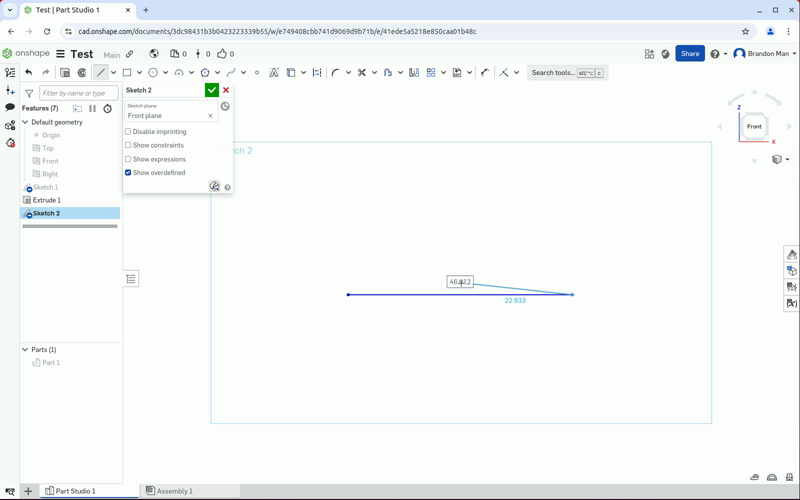
key_down(shift)
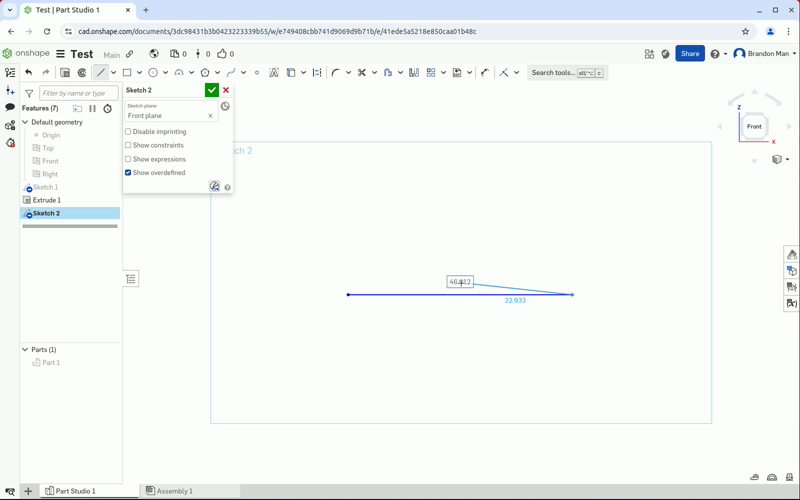
mouse_move(348, 294)
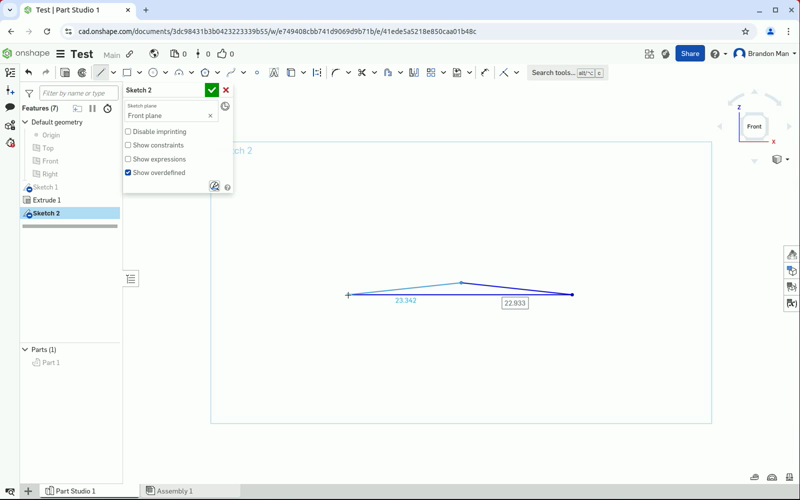
key_up(shift)
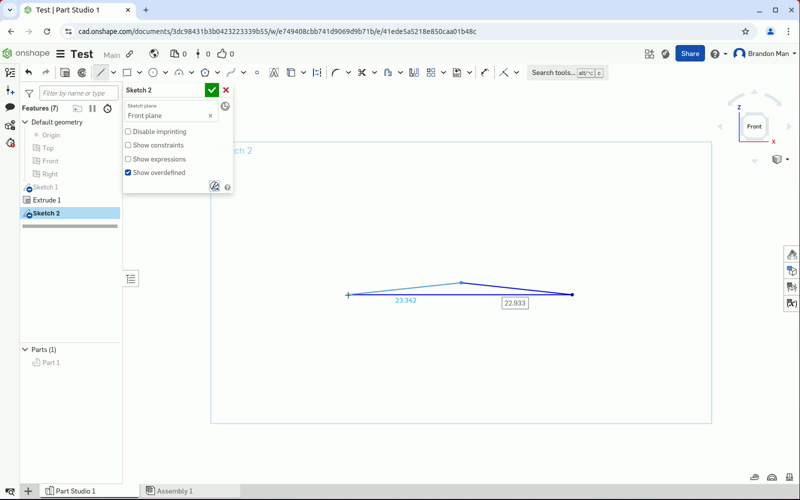
click(348, 294)
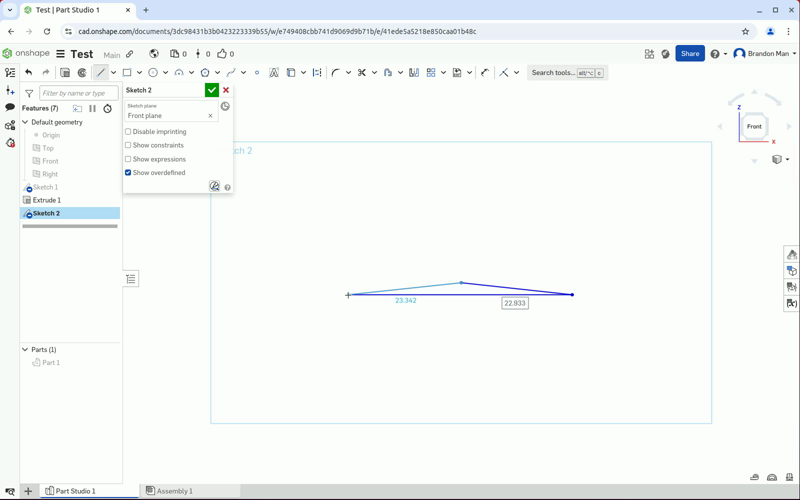
key(esc)
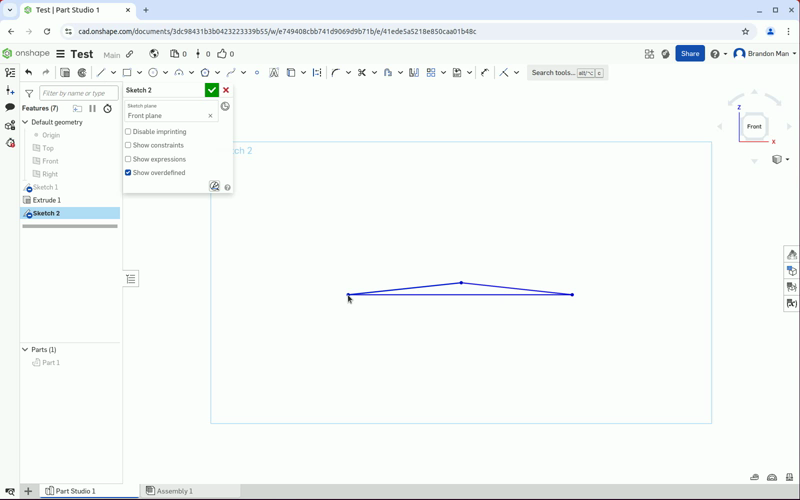
mouse_move(377, 293)
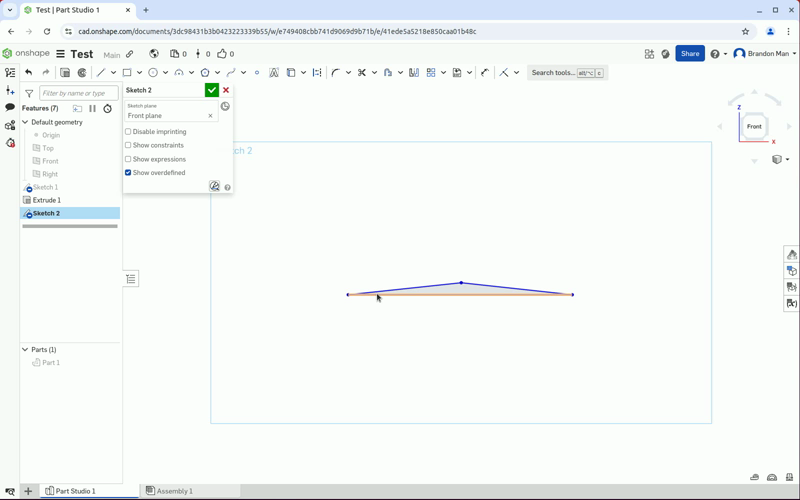
scroll(6)
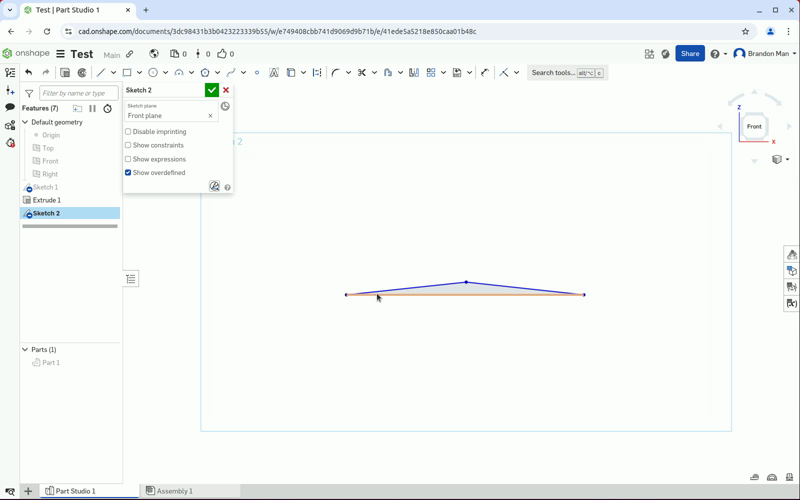
scroll(6)
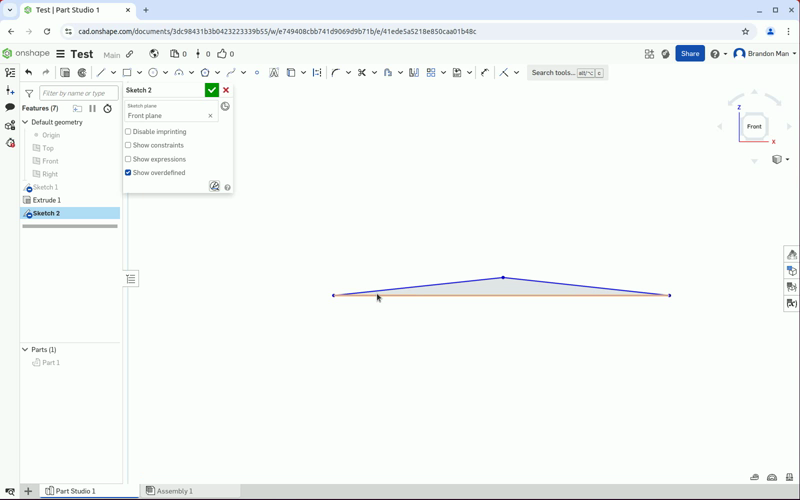
scroll(6)
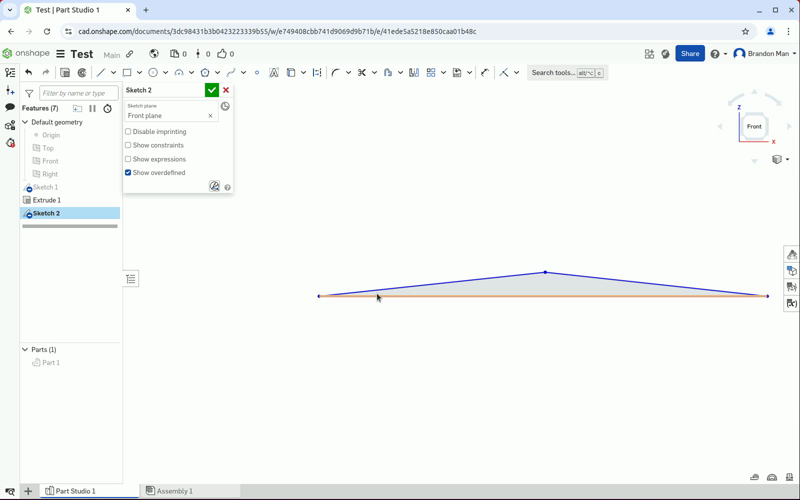
scroll(6)
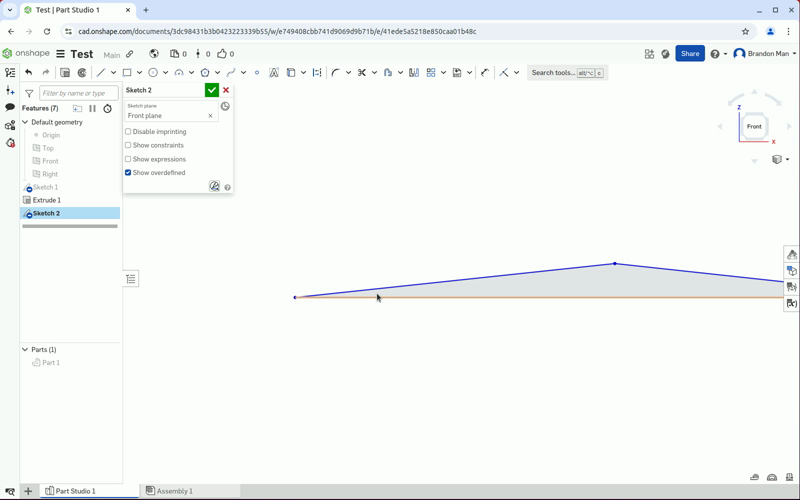
scroll(6)
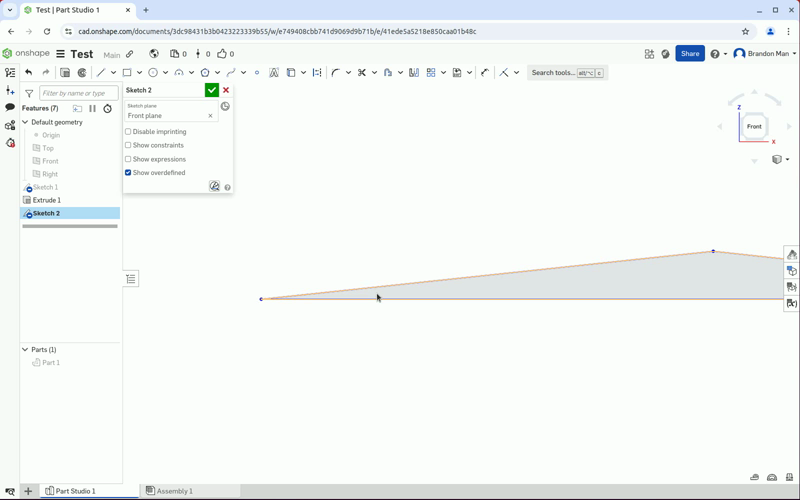
scroll(6)
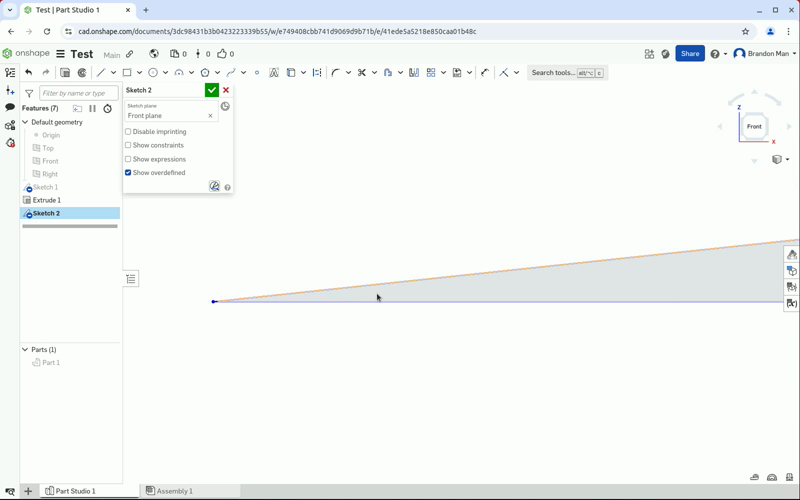
scroll(6)
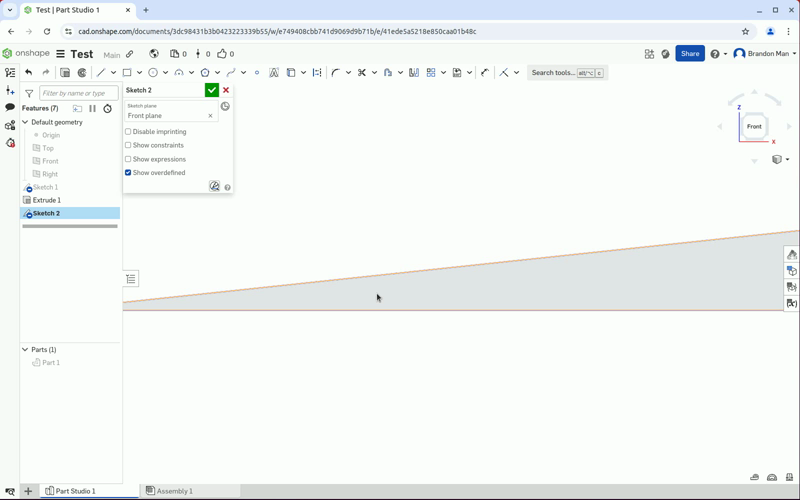
click(377, 293)
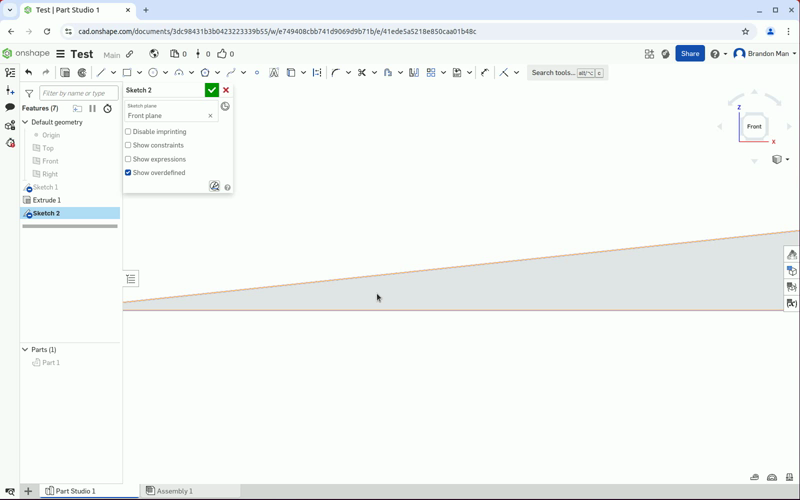
scroll(-6)
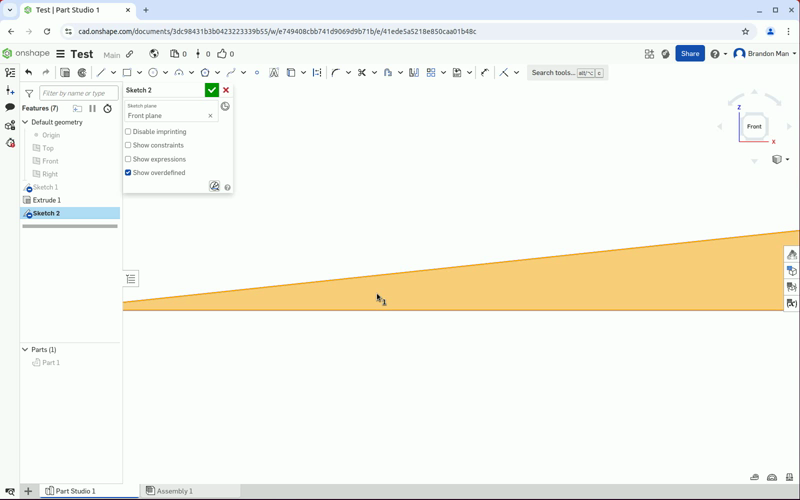
scroll(-6)
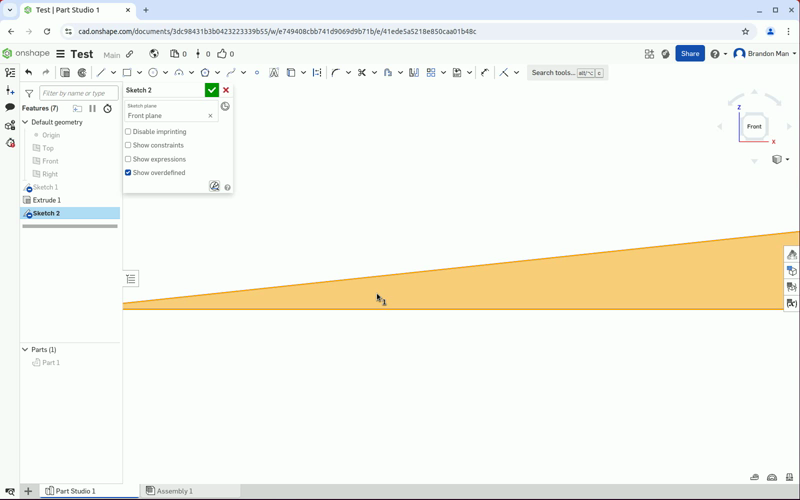
scroll(-6)
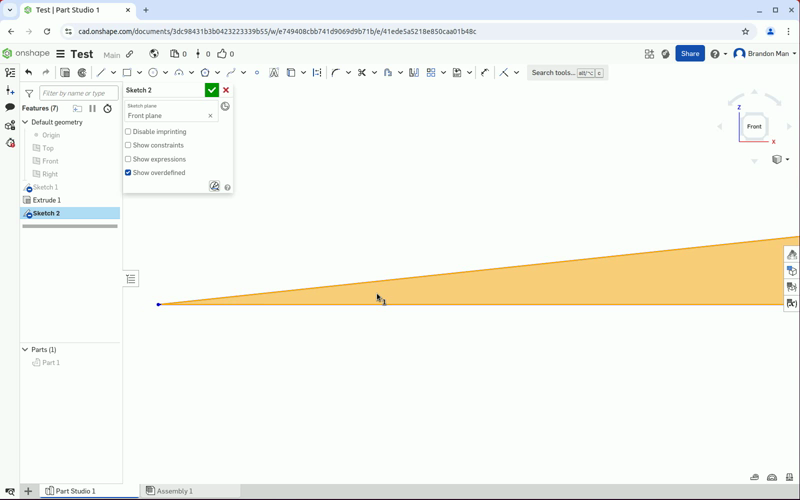
scroll(-6)
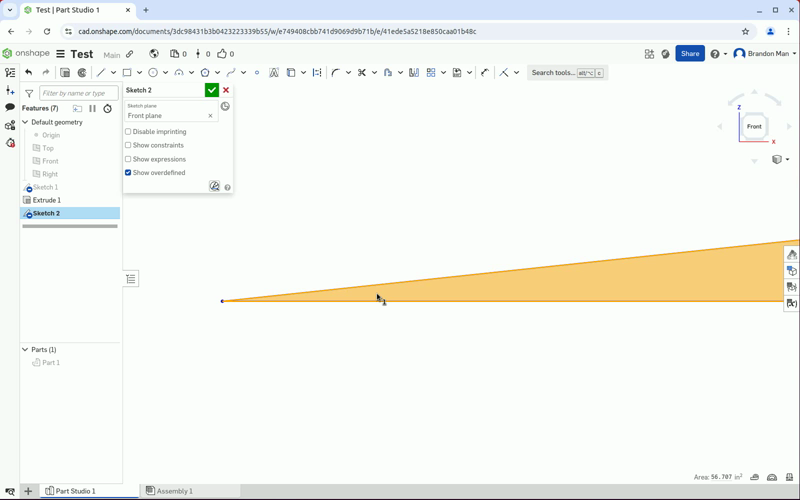
scroll(-6)
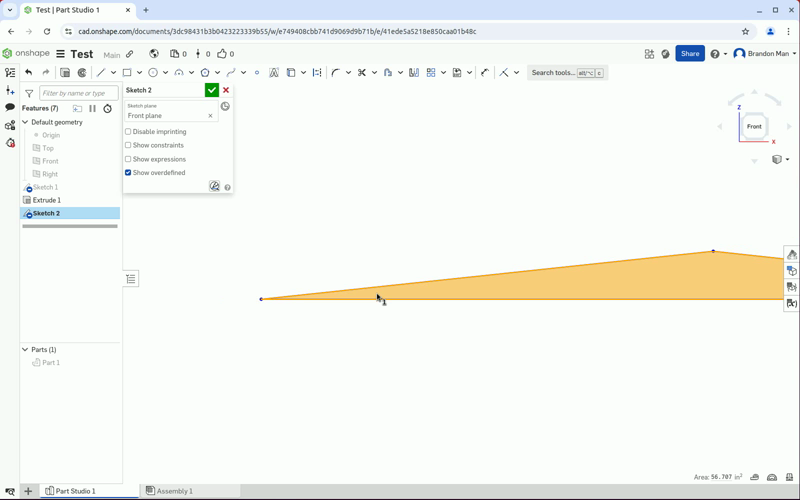
scroll(-6)
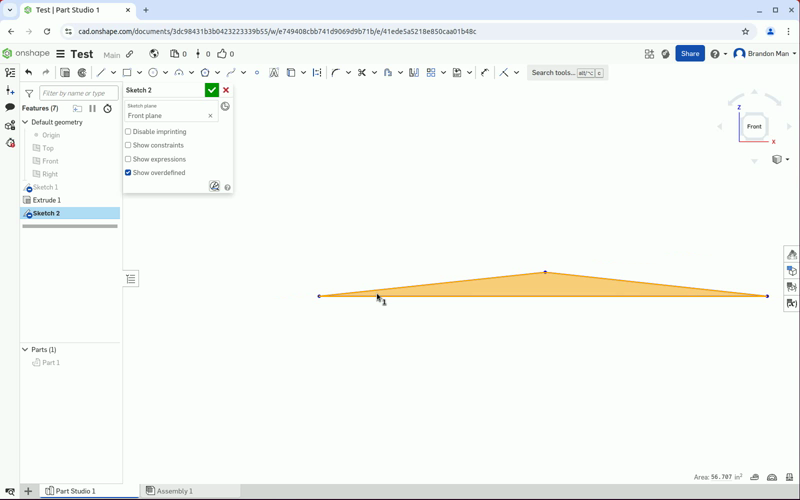
scroll(-6)
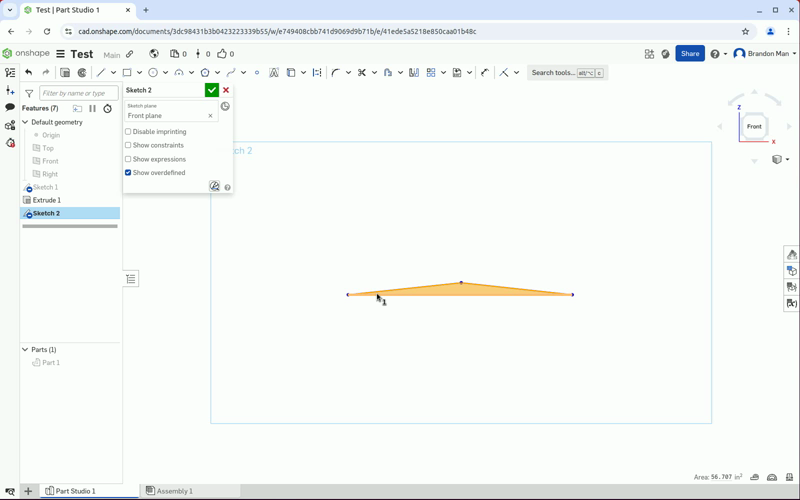
mouse_move(73, 352)
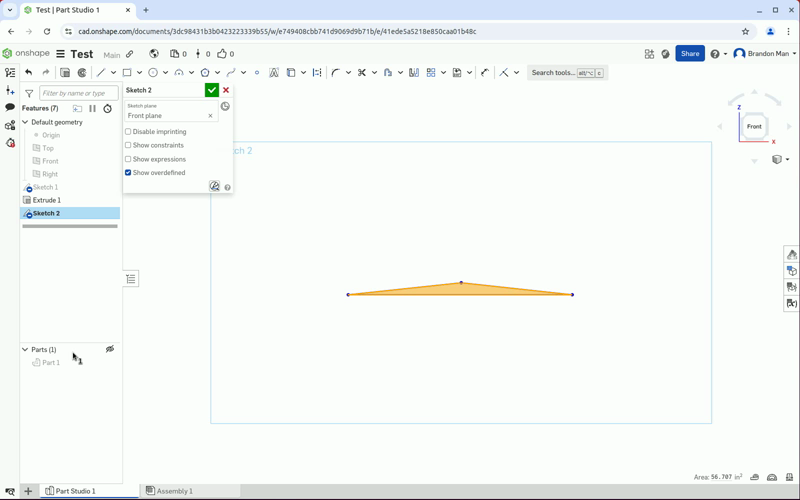
key(shift+y)
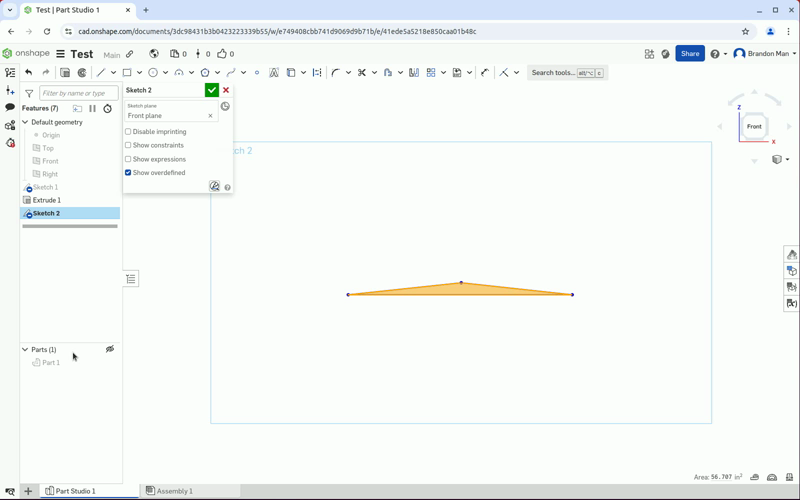
key(shift+e)
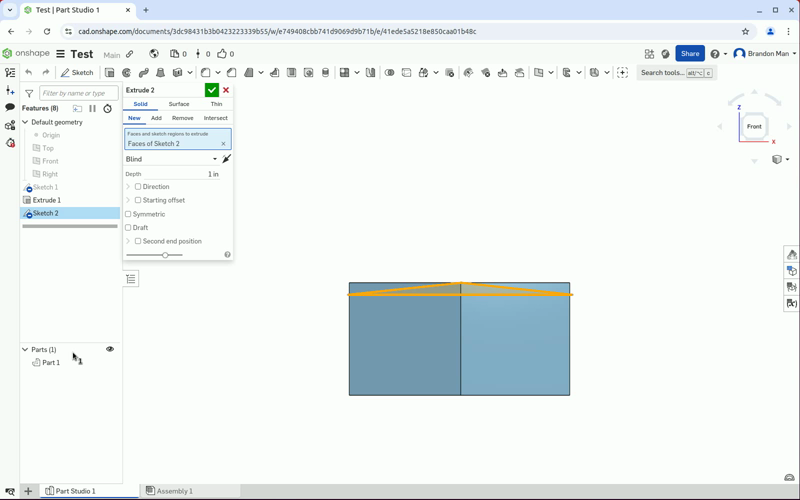
mouse_move(143, 106)
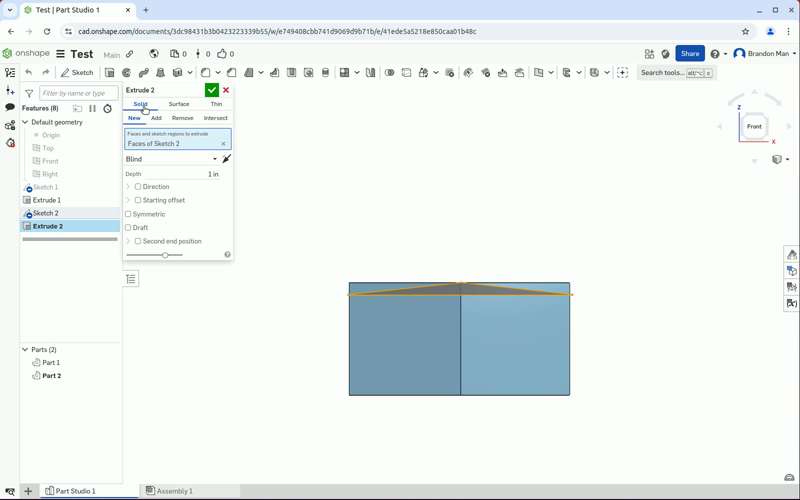
click(143, 106)
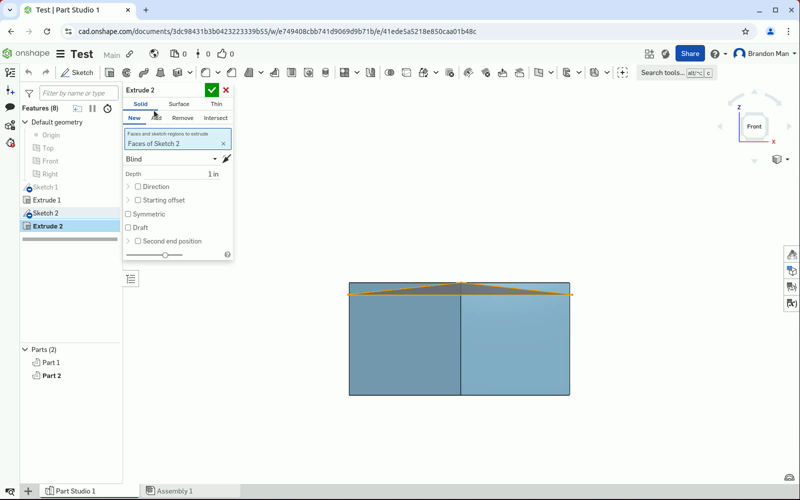
mouse_move(186, 120)
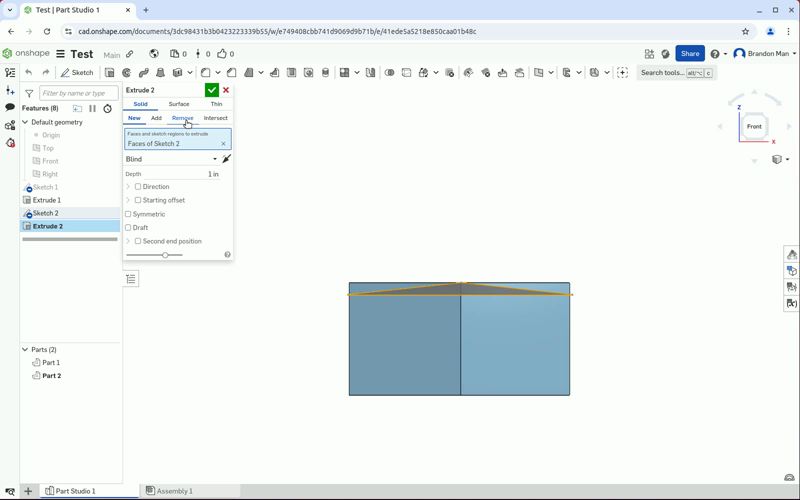
click(186, 120)
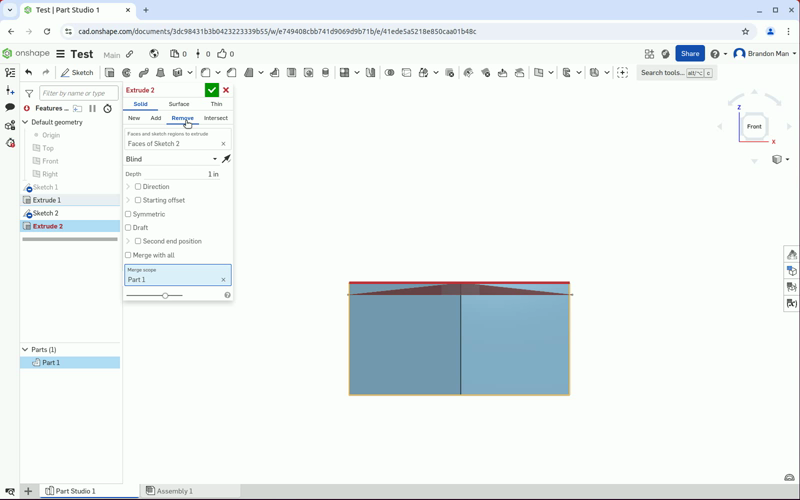
key(tab, 4)
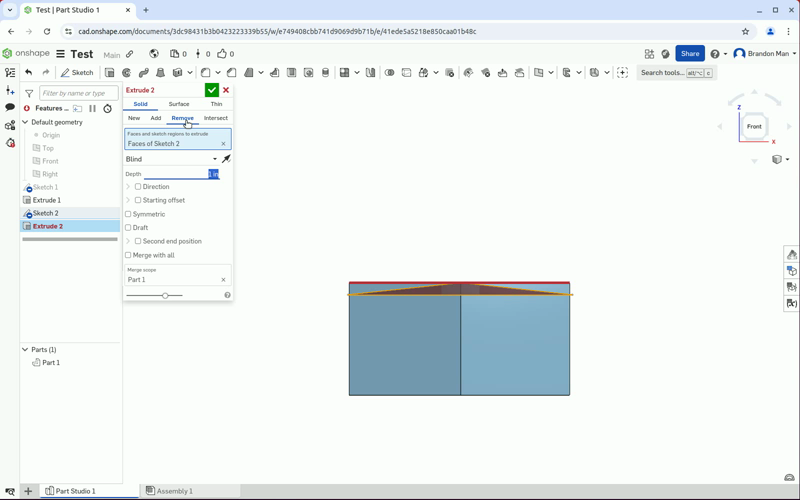
text(23.108)
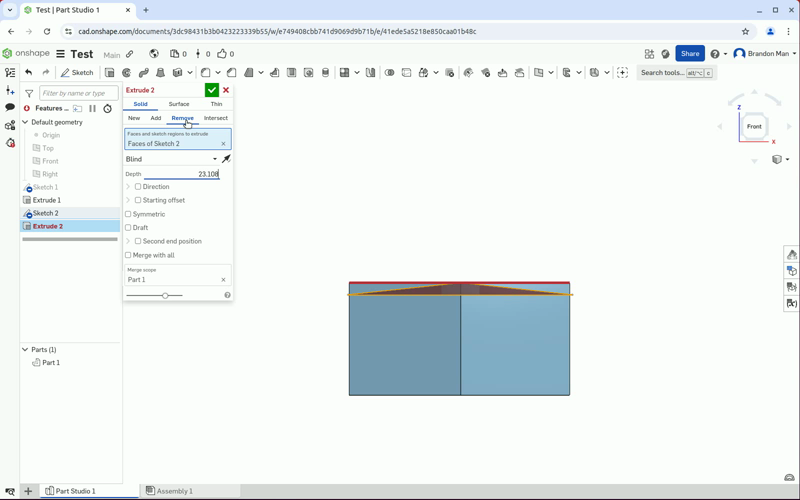
key(tab, 6)
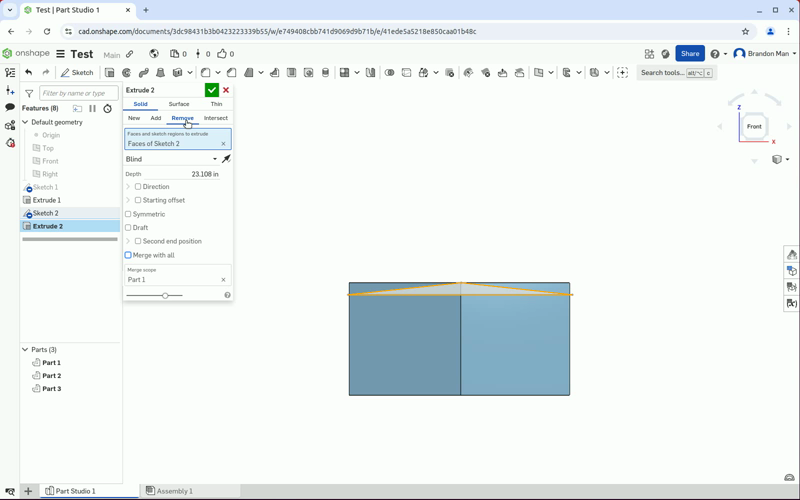
key(space)
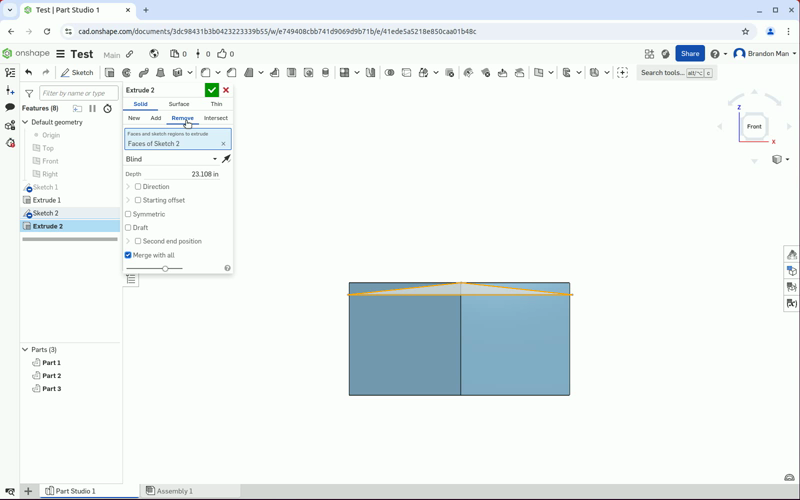
key(enter)
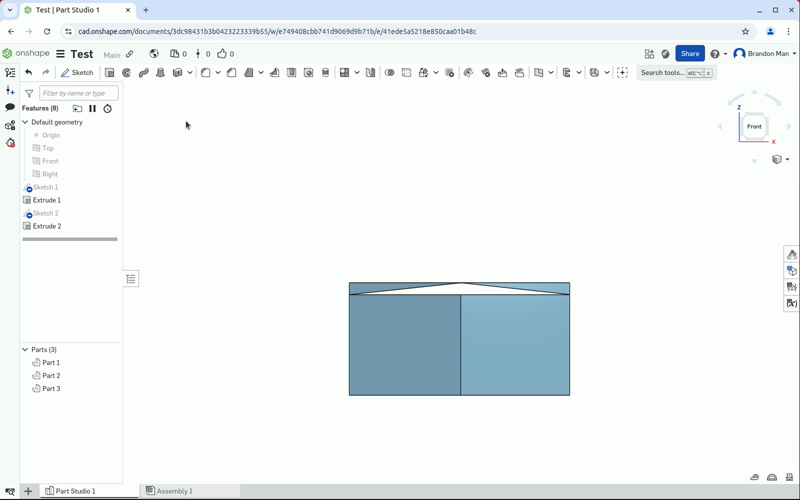
key(shift+h)
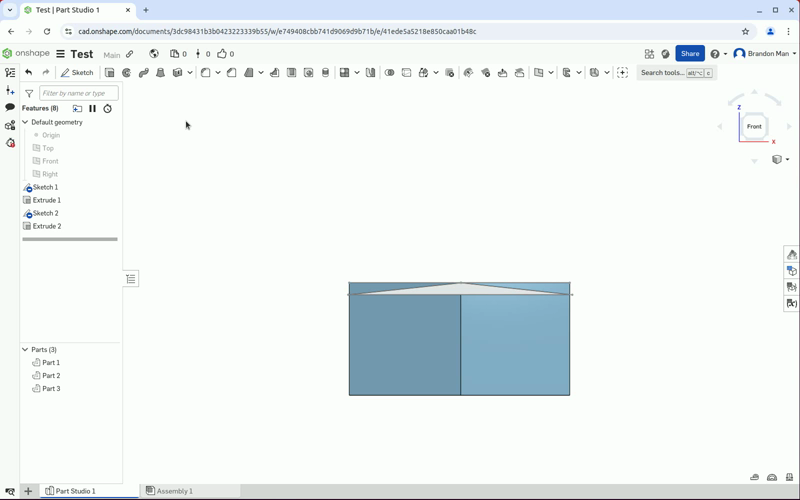
key(shift+h)
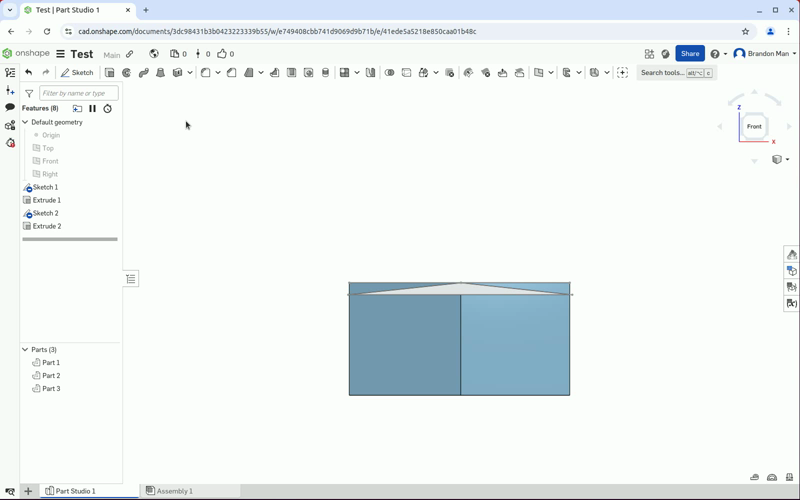
key(shift+7)
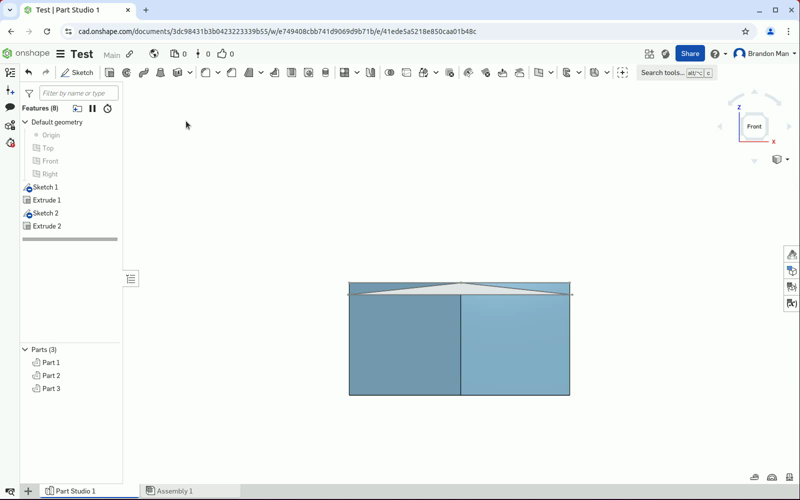
key(left, 2)
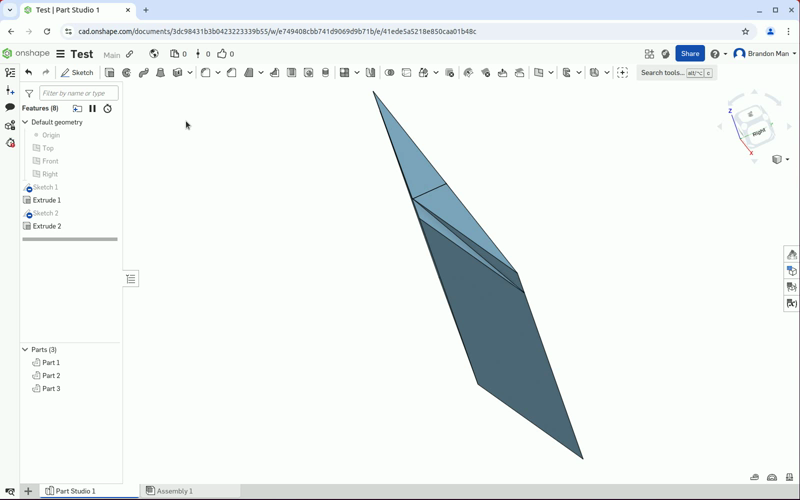
key(down, 2)
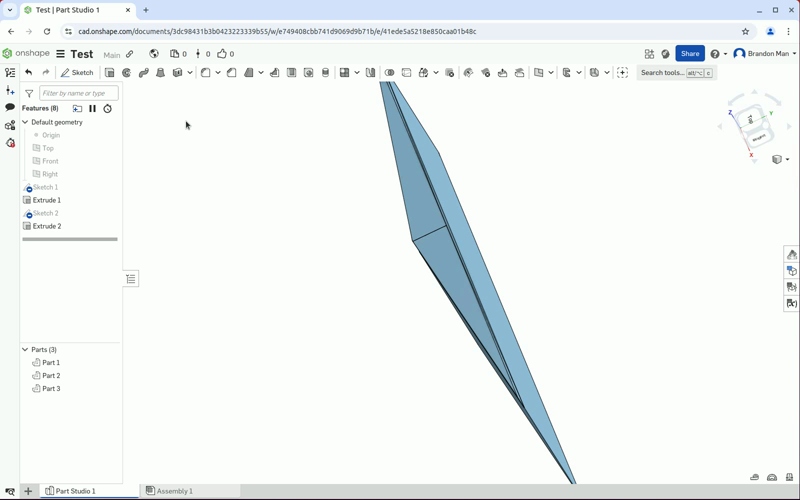
key(up, 2)
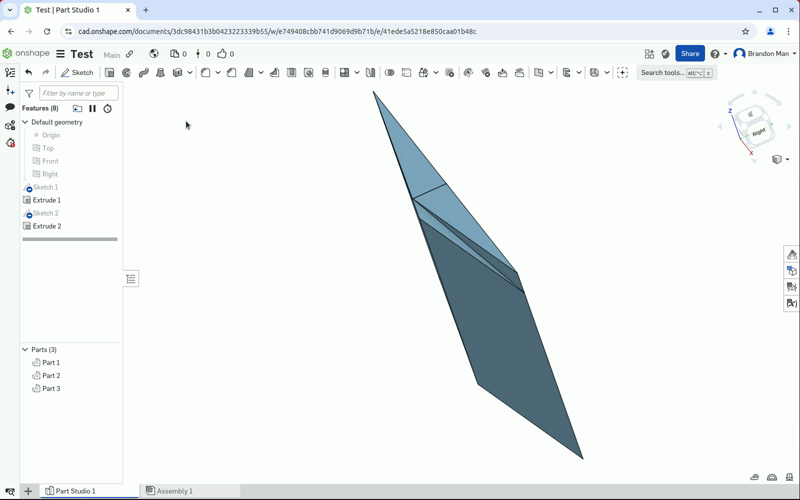
key(right, 2)
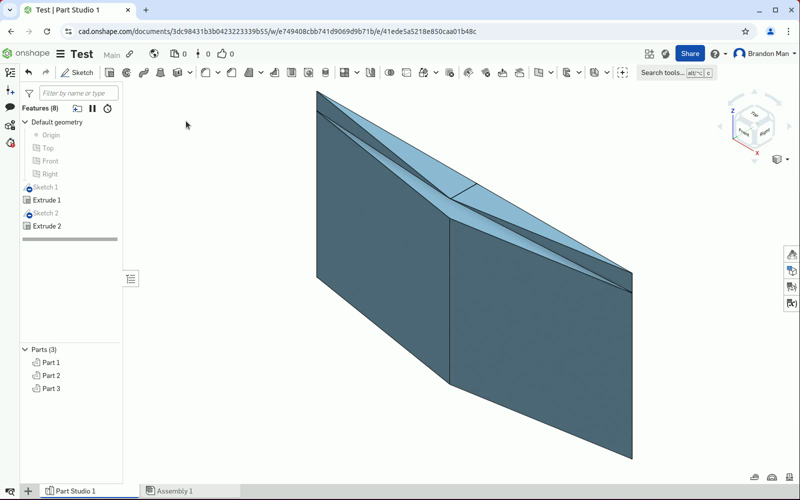
mouse_move(73, 189)
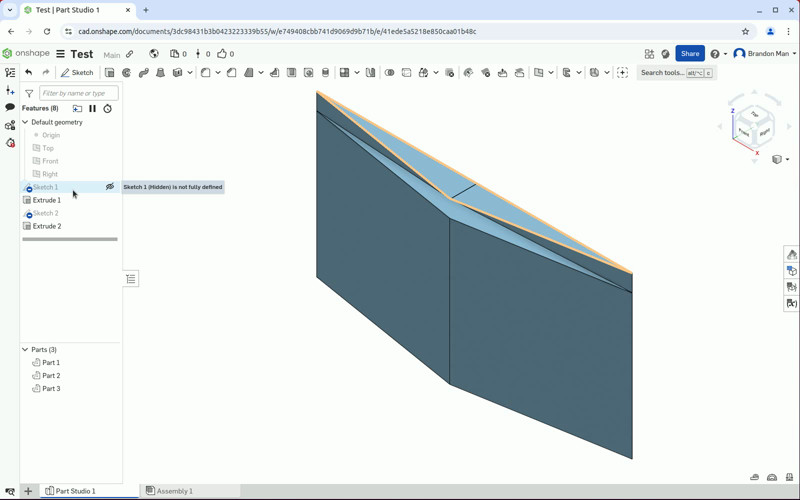
click(73, 189)